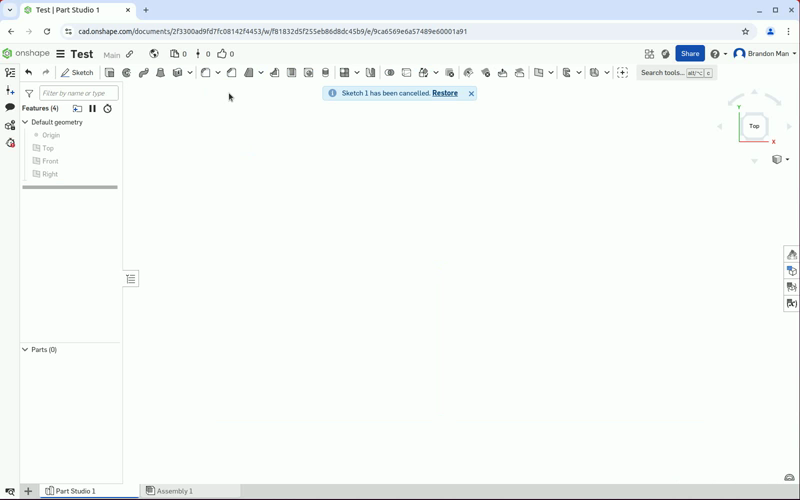
key(shift+h)
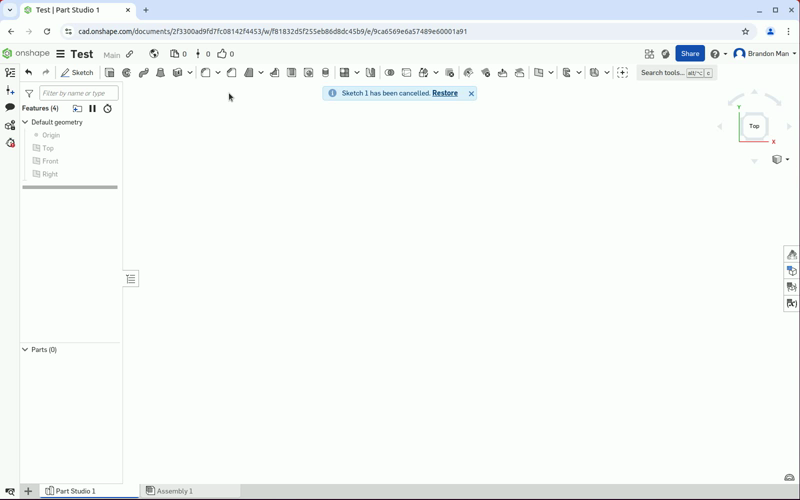
key(shift+s)
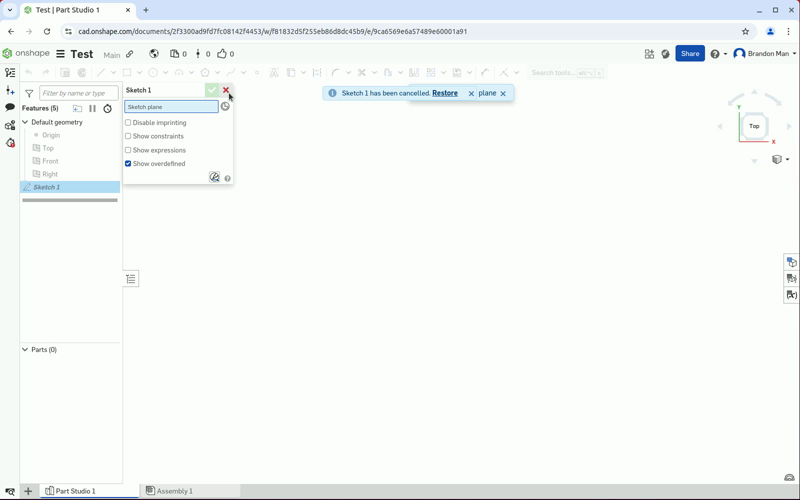
mouse_move(73, 150)
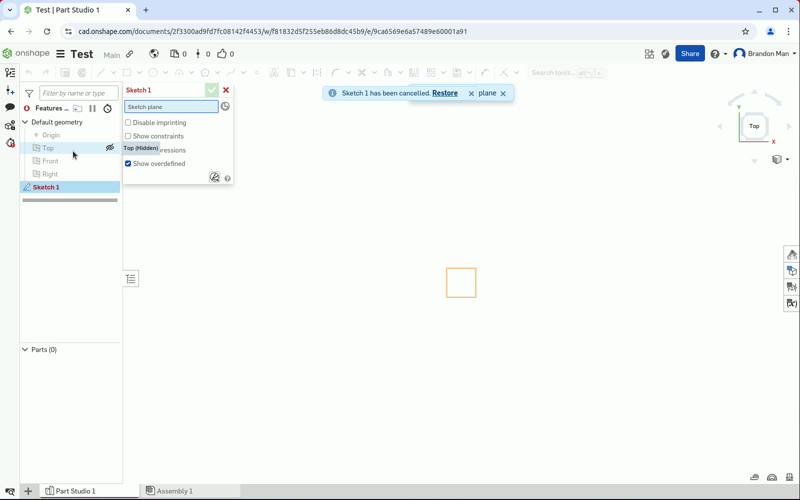
click(73, 150)
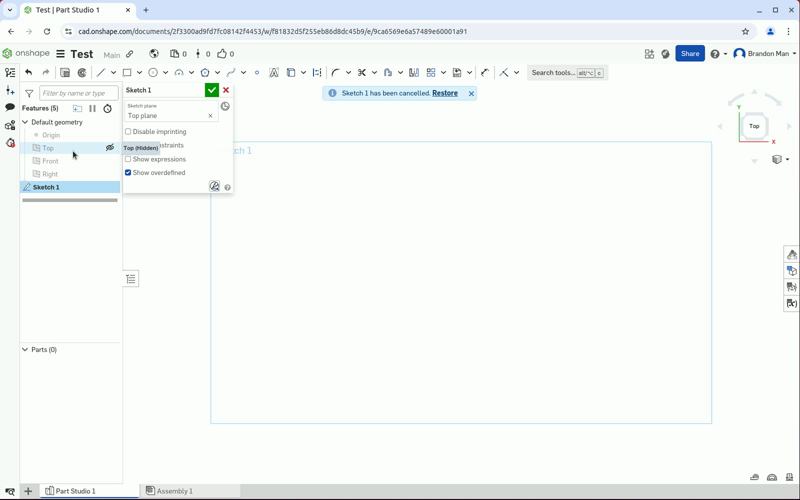
mouse_move(73, 352)
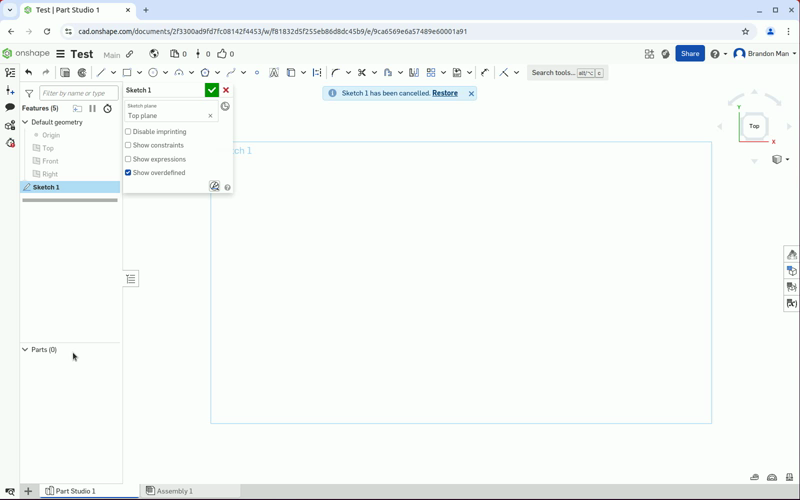
key(y)
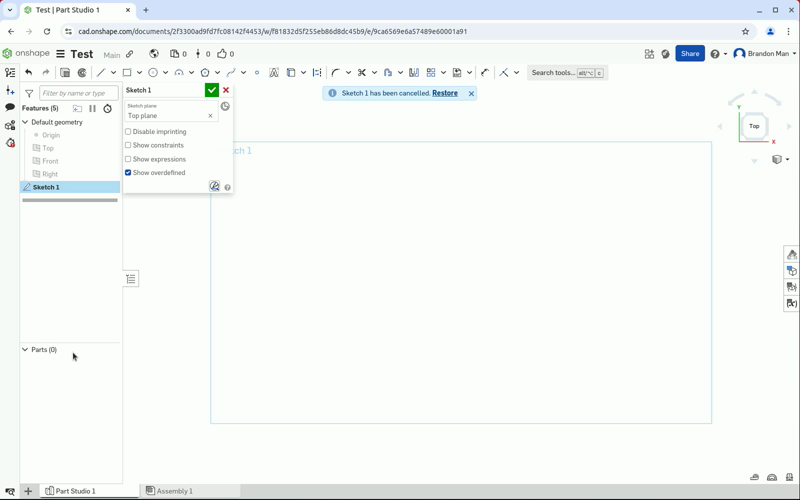
key(c)
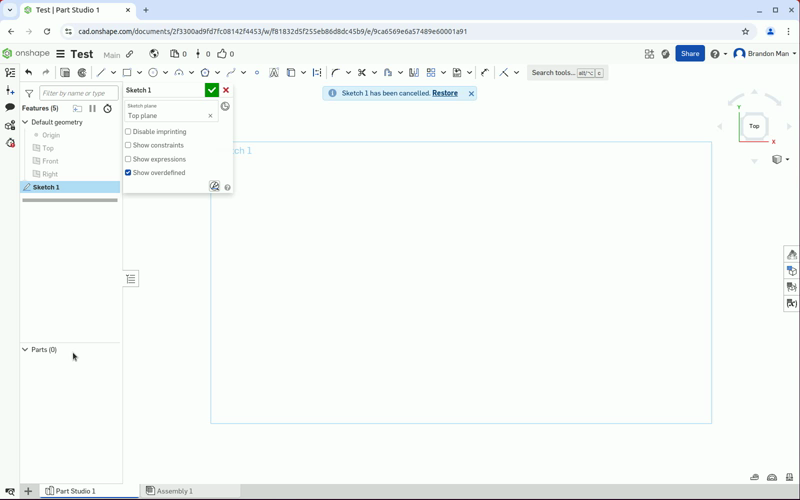
key_down(shift)
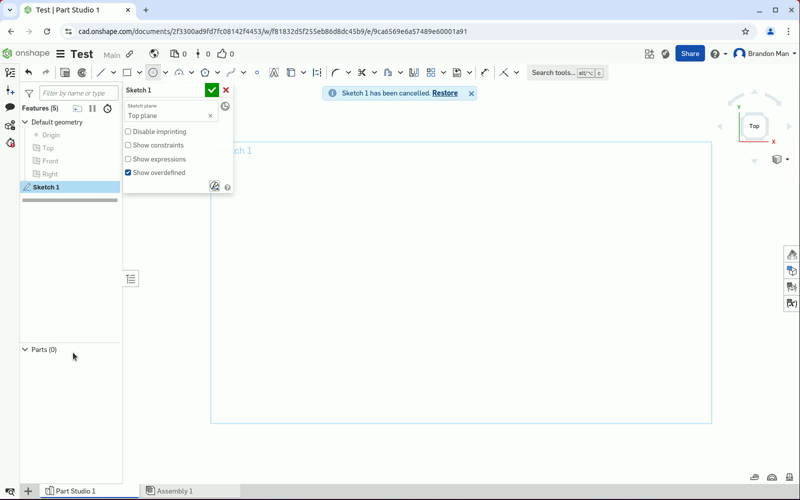
mouse_move(461, 282)
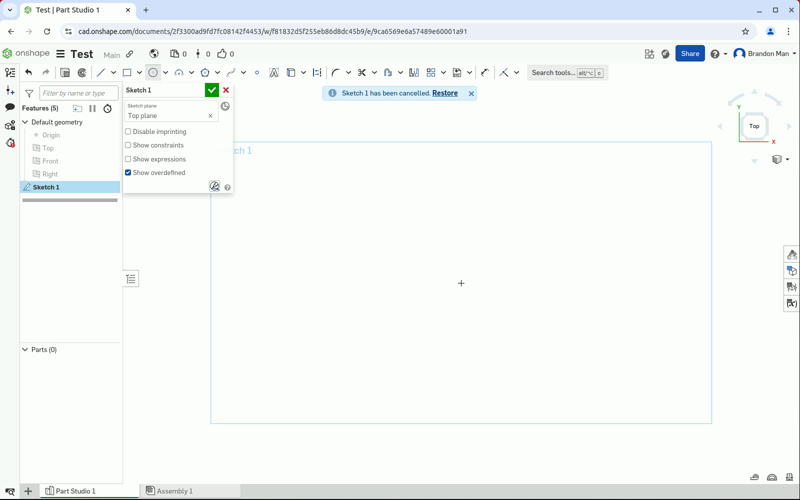
click(461, 282)
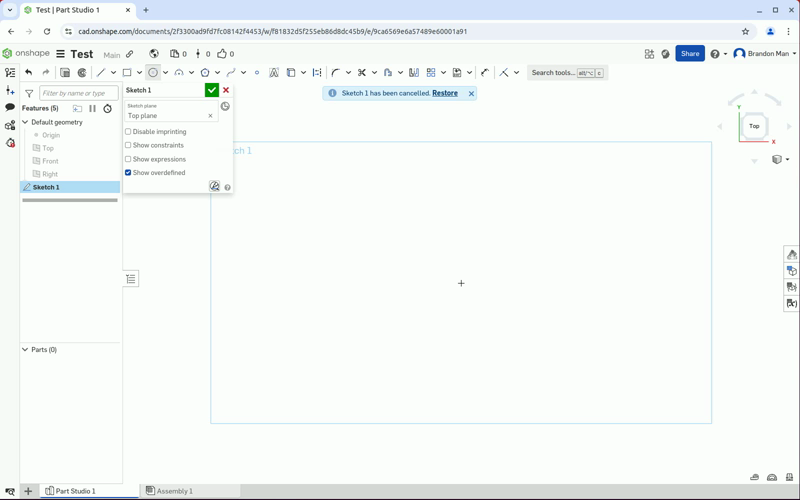
key_up(shift)
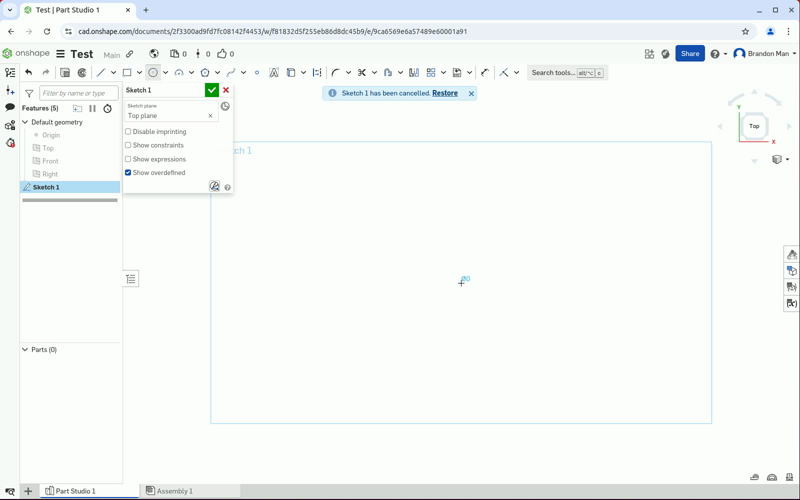
mouse_move(574, 282)
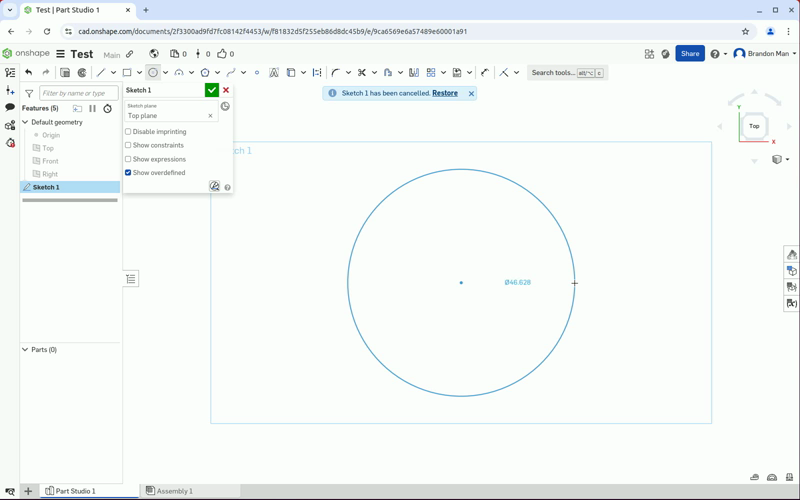
click(574, 282)
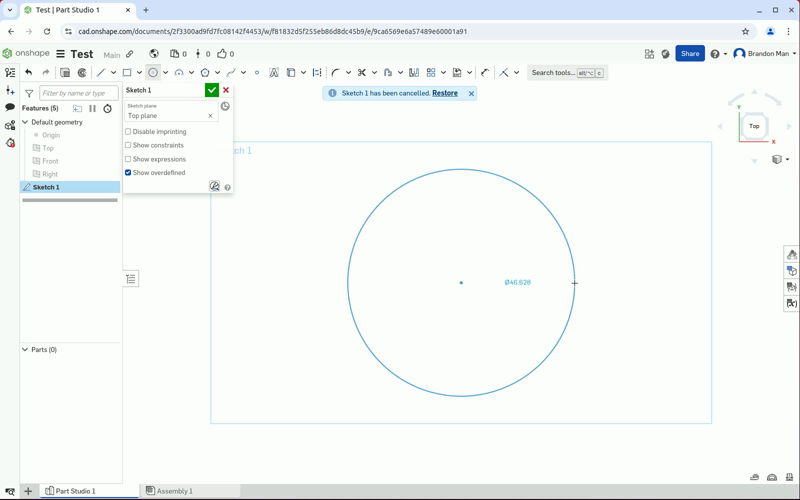
key(esc)
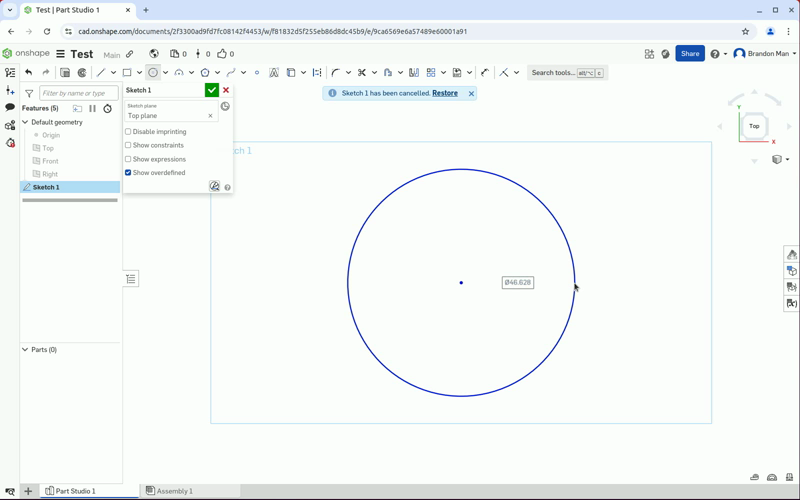
key(c)
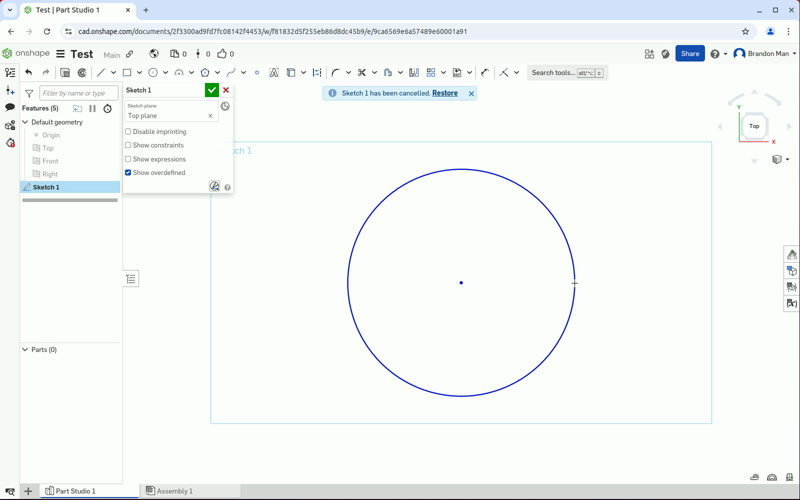
key_down(shift)
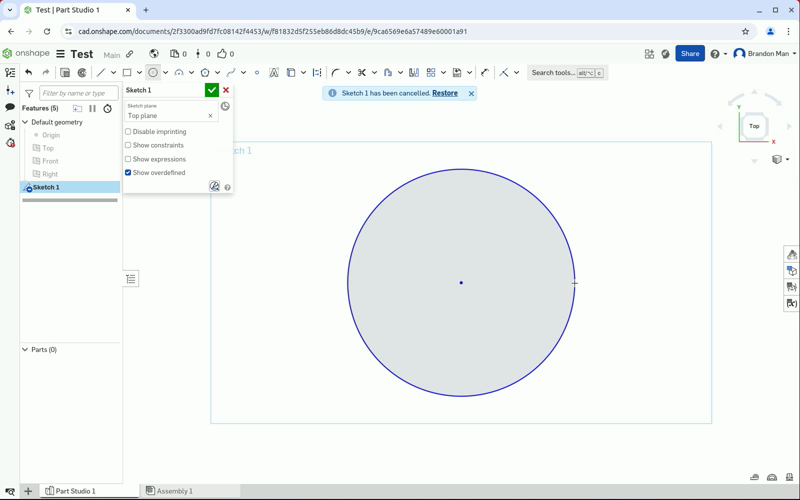
mouse_move(461, 282)
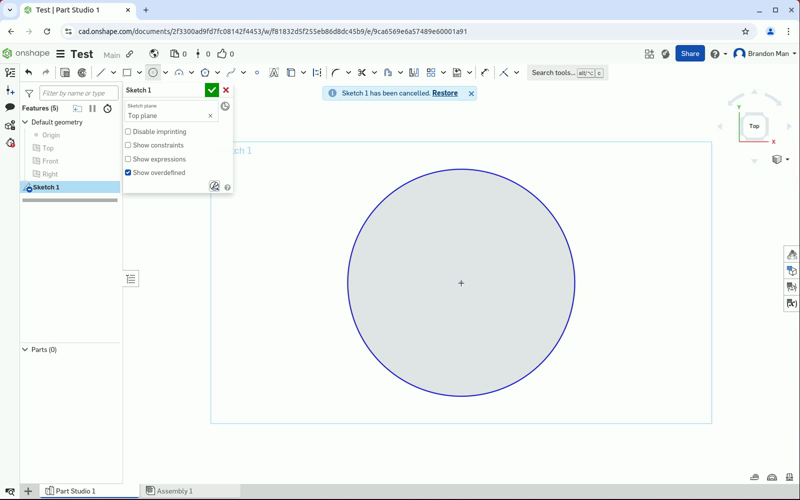
click(461, 282)
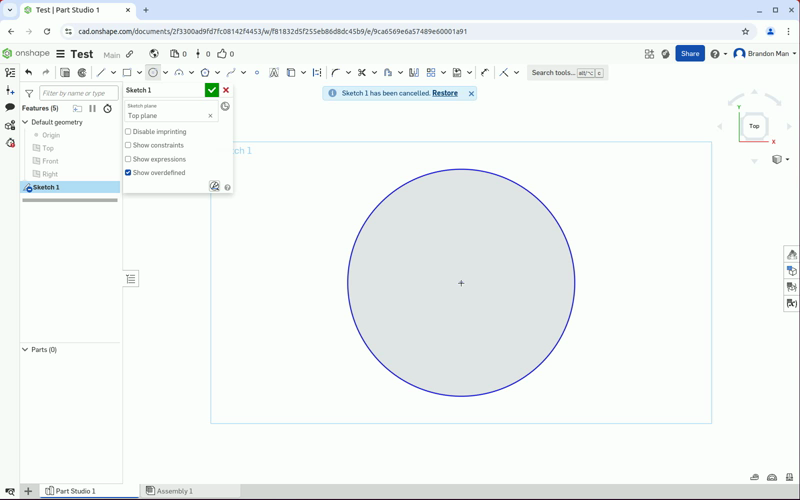
key_up(shift)
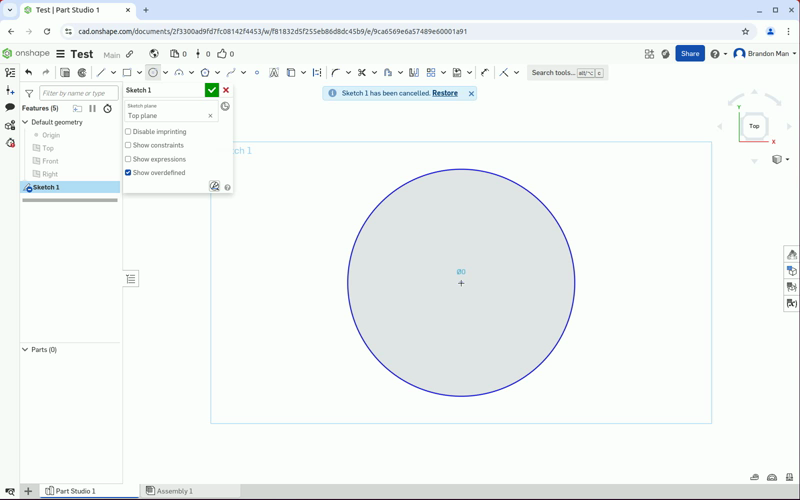
mouse_move(494, 282)
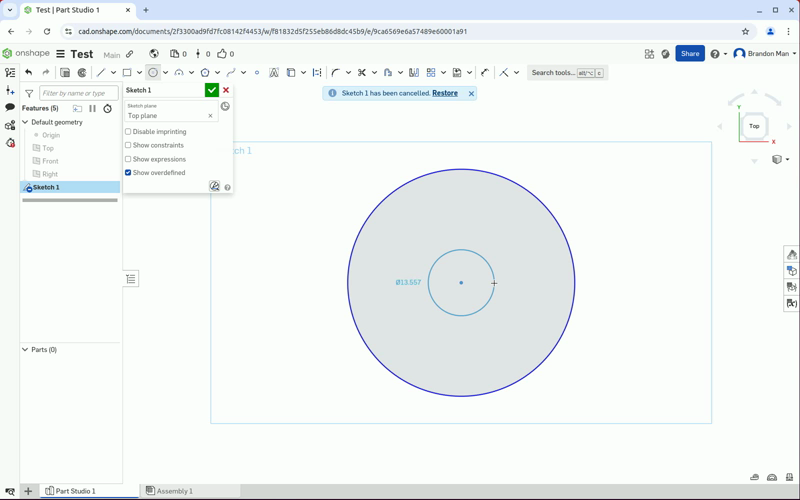
click(494, 282)
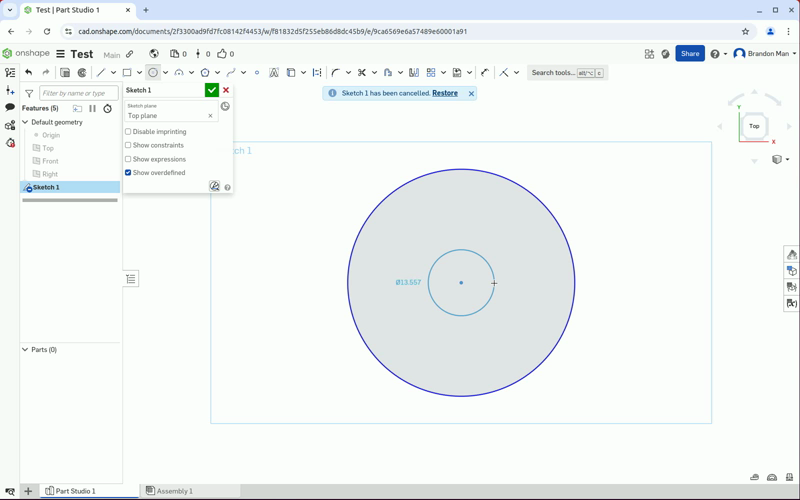
key(esc)
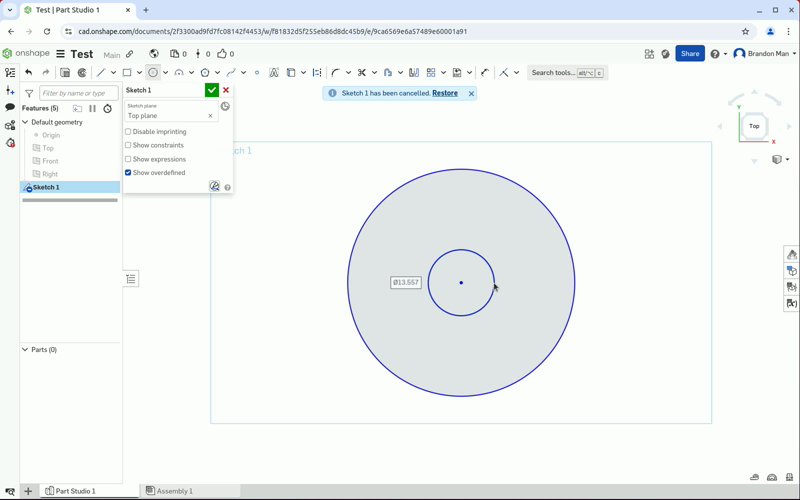
mouse_move(523, 229)
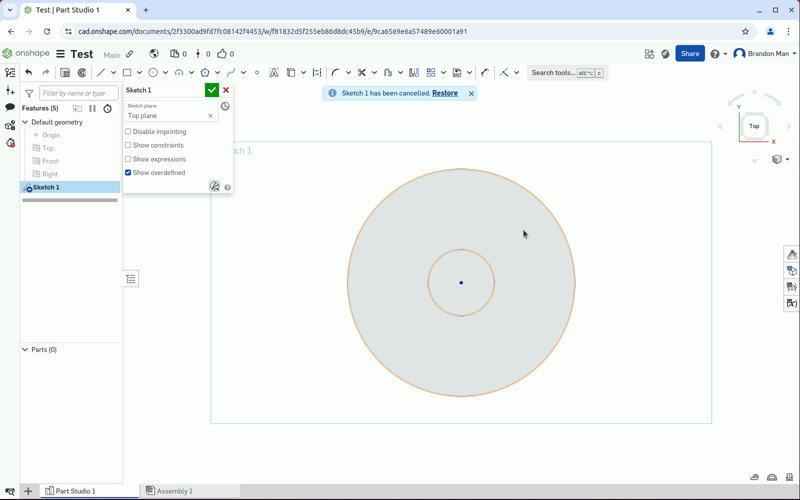
click(523, 229)
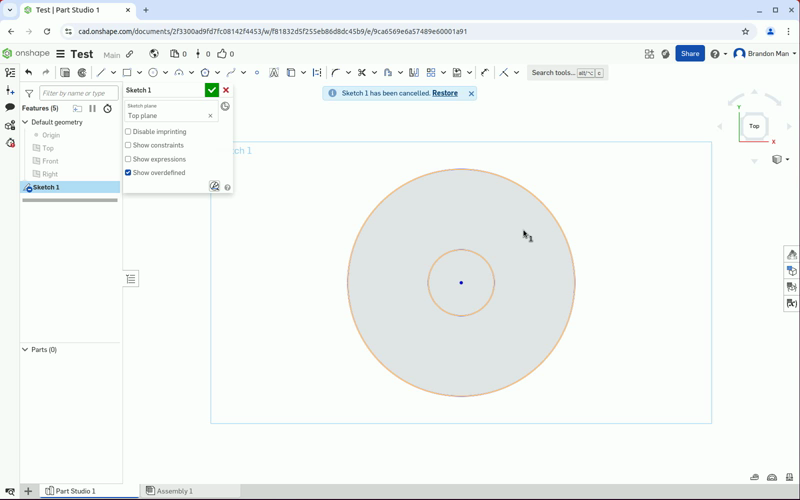
mouse_move(73, 352)
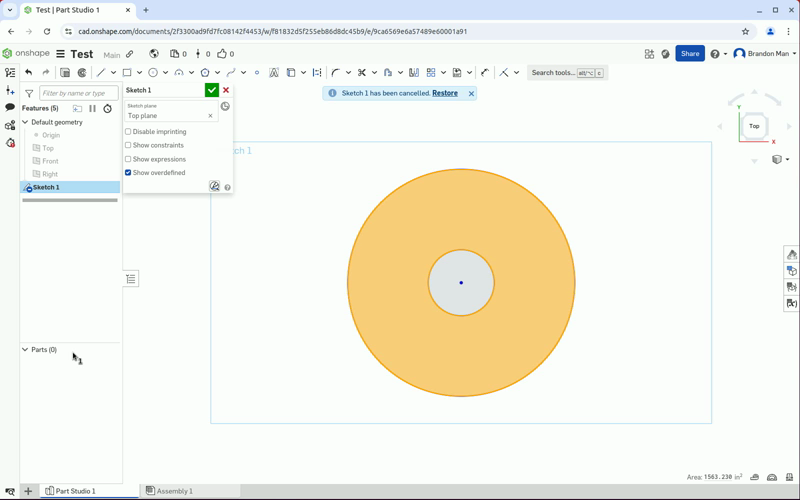
key(shift+y)
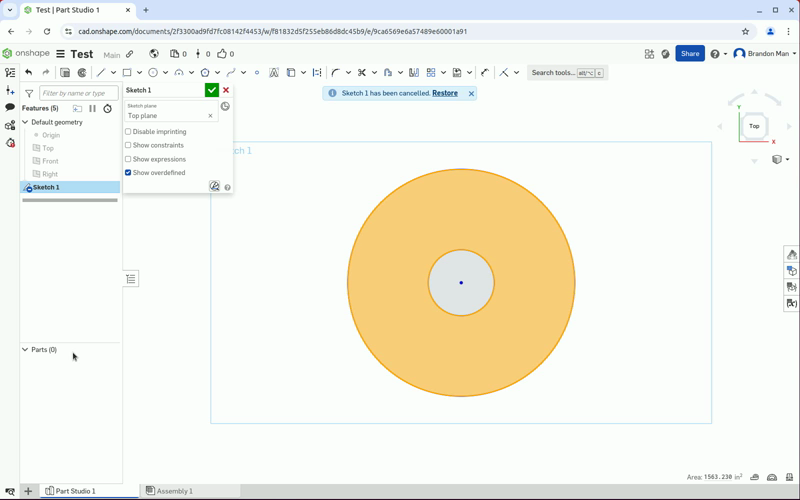
key(shift+e)
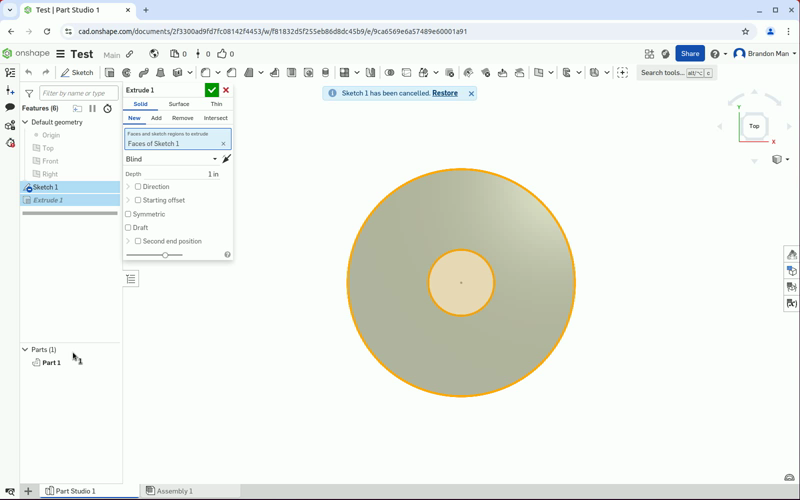
mouse_move(143, 106)
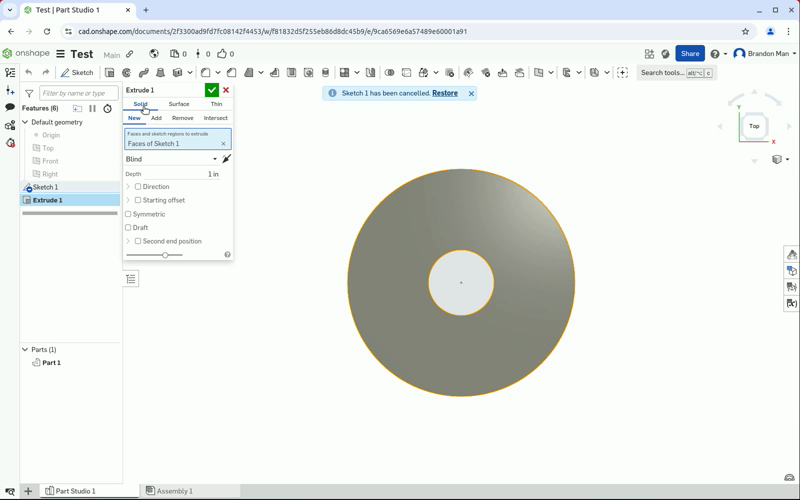
click(143, 106)
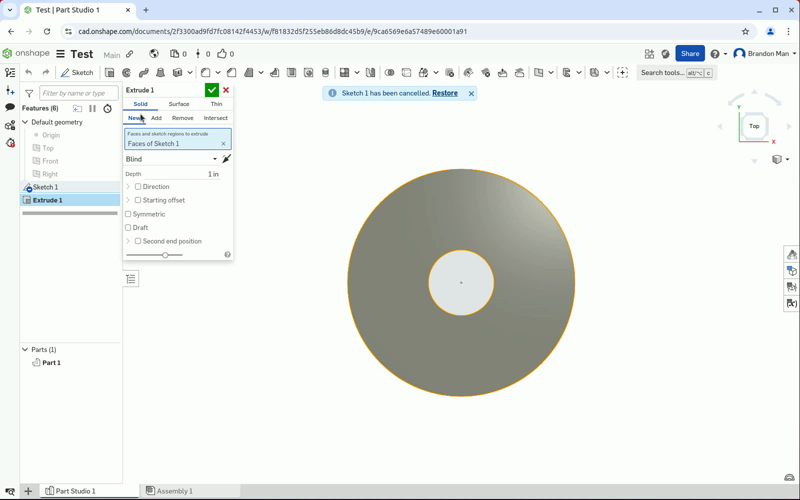
mouse_move(137, 120)
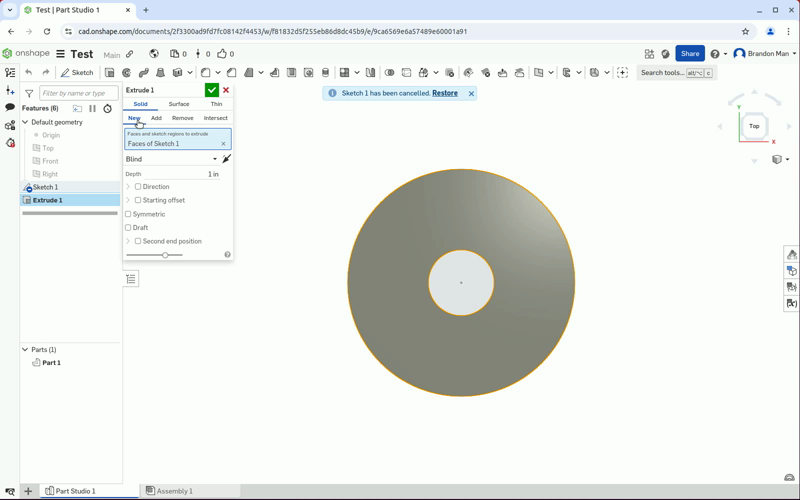
click(137, 120)
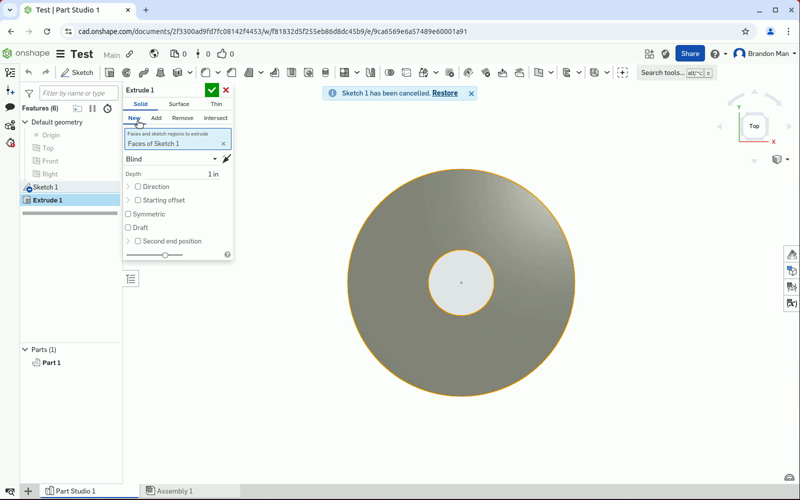
key(tab, 4)
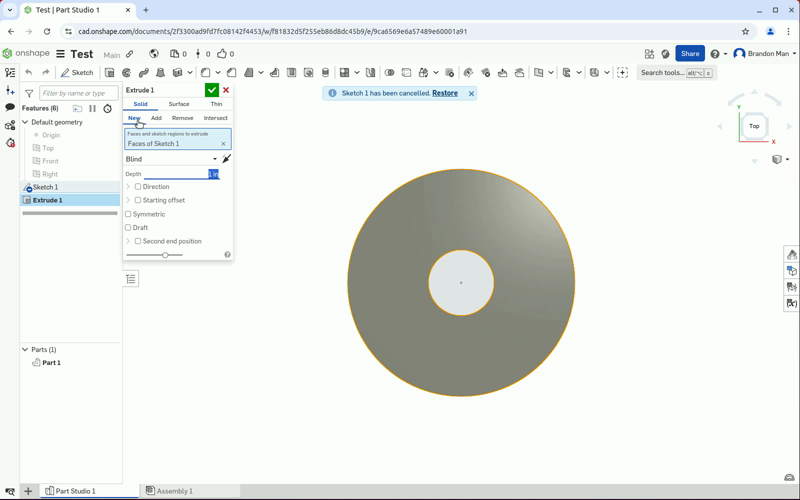
text(0.241)
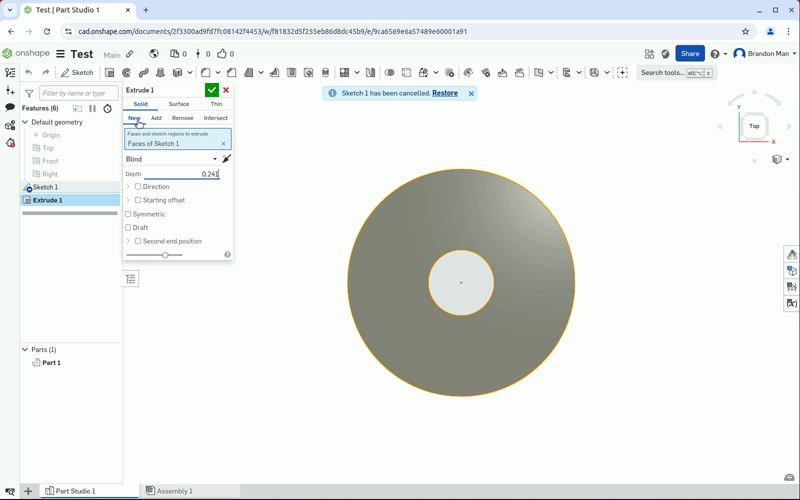
key(enter)
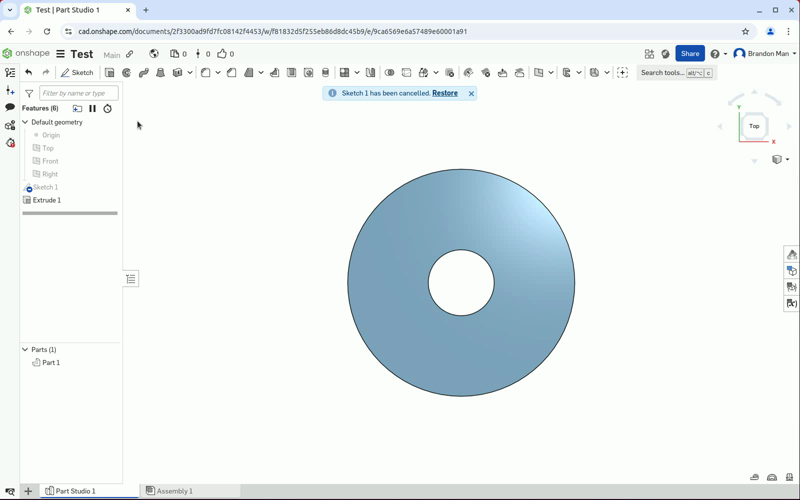
key(shift+h)
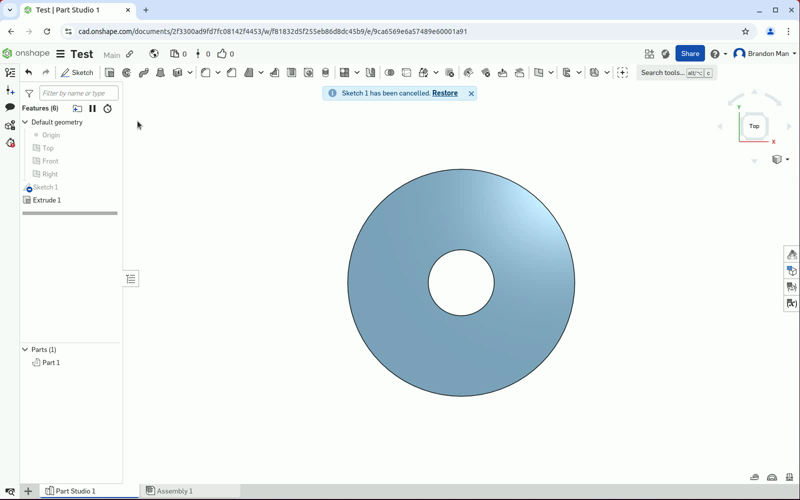
key(shift+h)
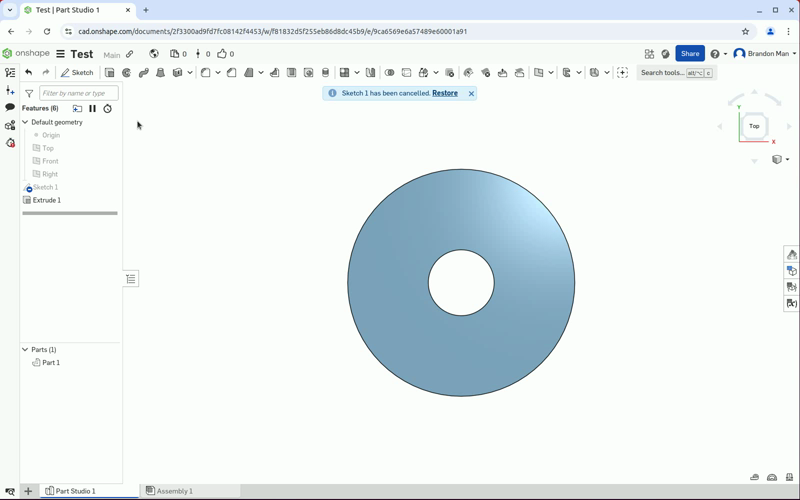
mouse_move(73, 189)
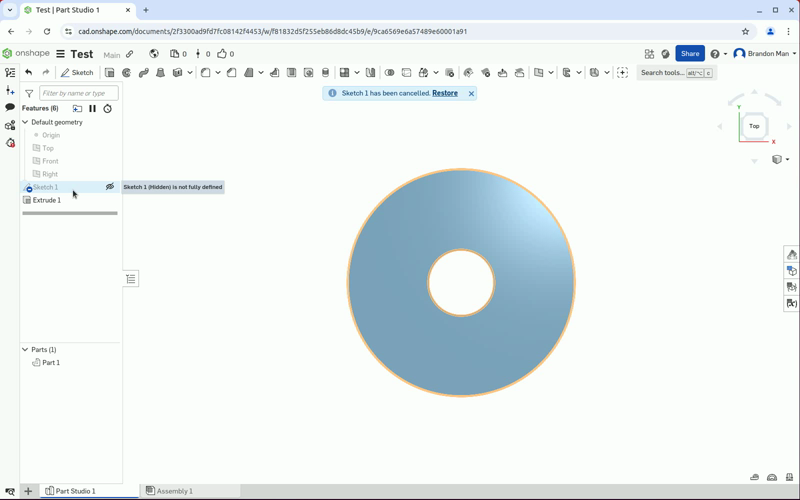
click(73, 189)
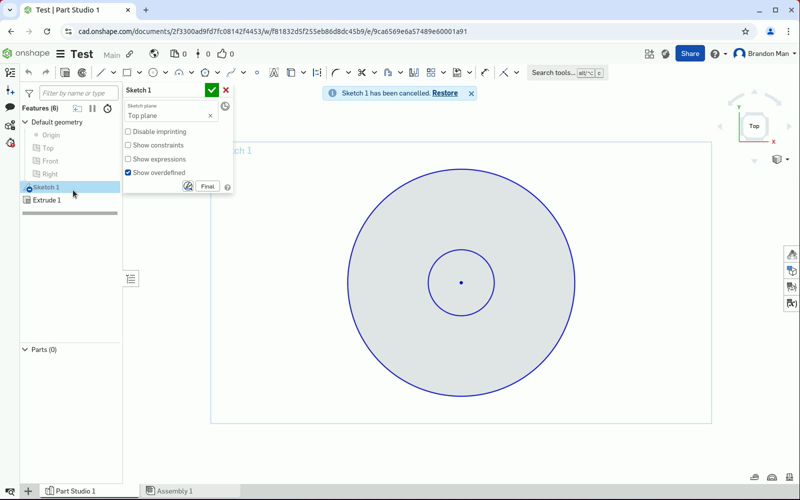
mouse_move(229, 92)
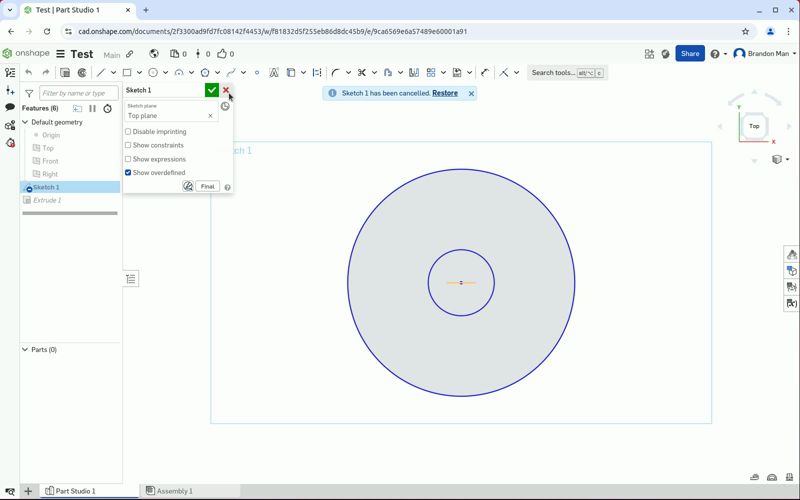
click(229, 92)
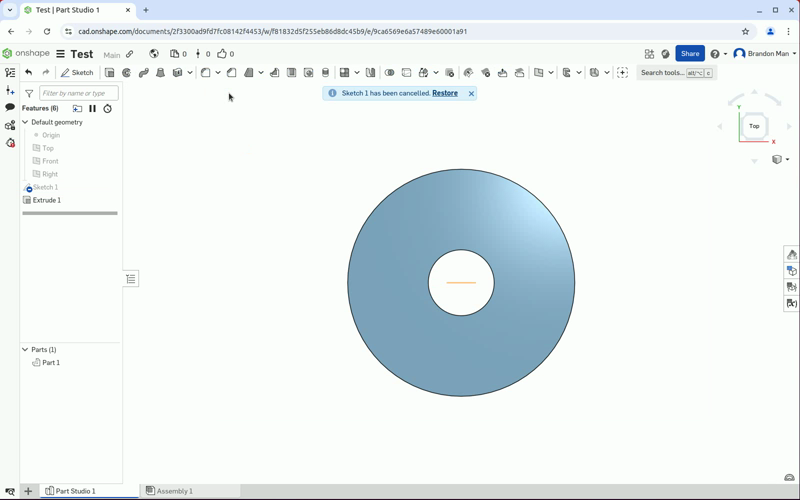
mouse_move(541, 75)
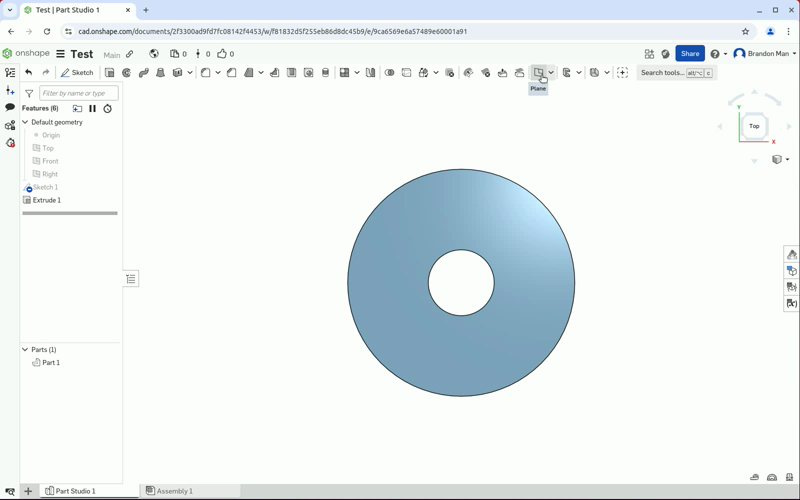
click(541, 75)
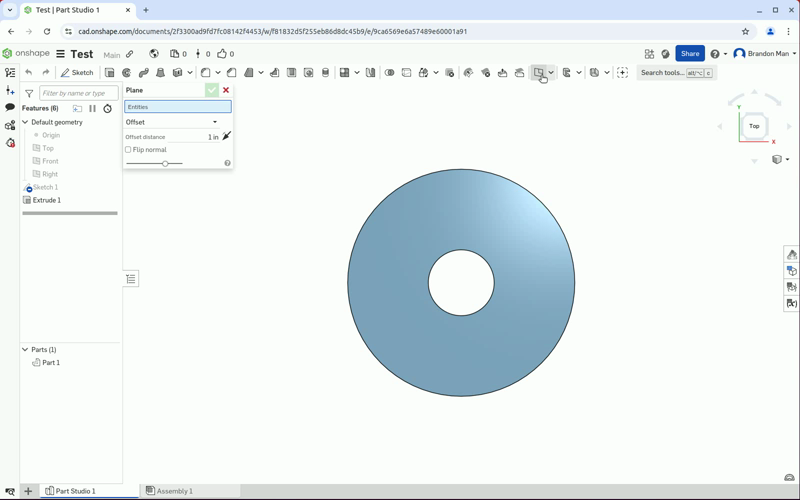
mouse_move(73, 150)
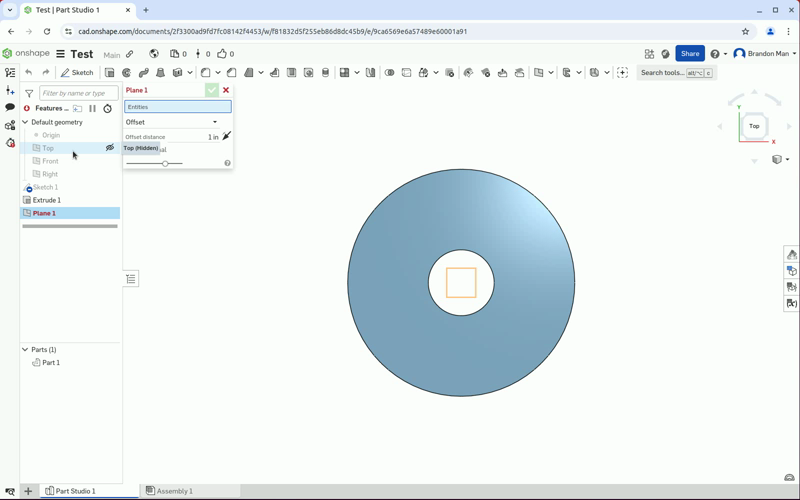
click(73, 150)
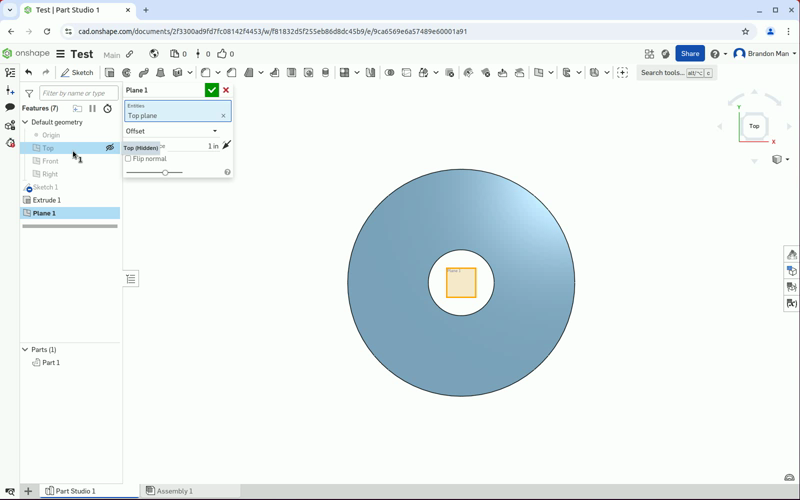
key(tab, 2)
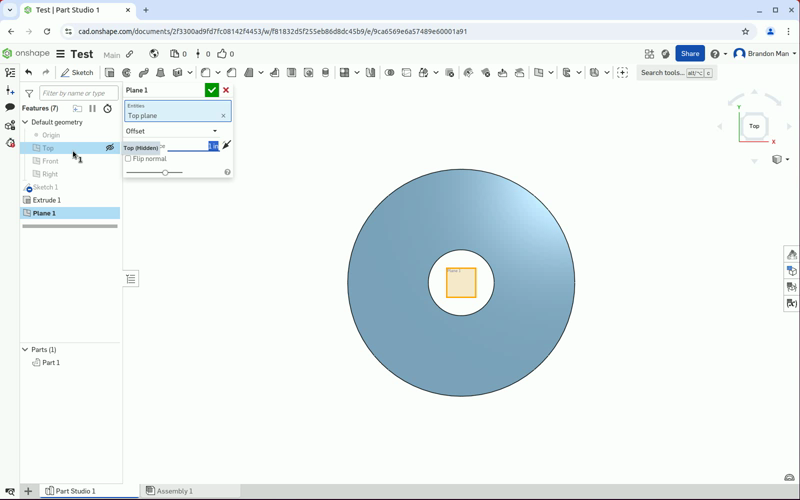
text(0.246)
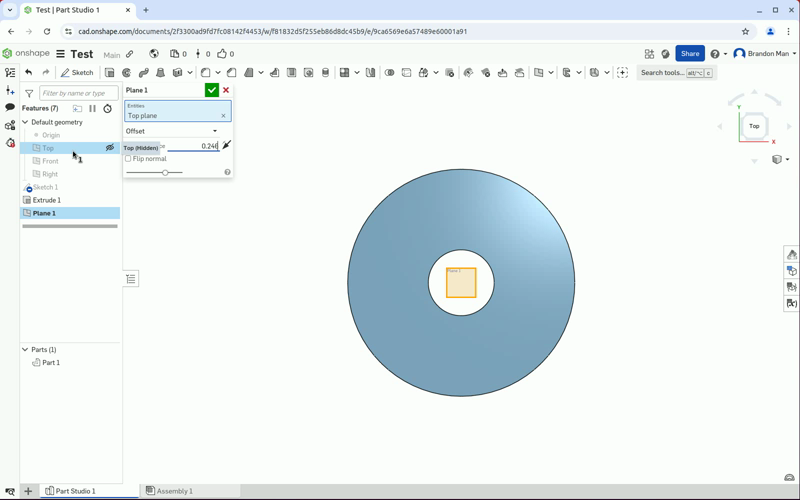
key(enter, 2)
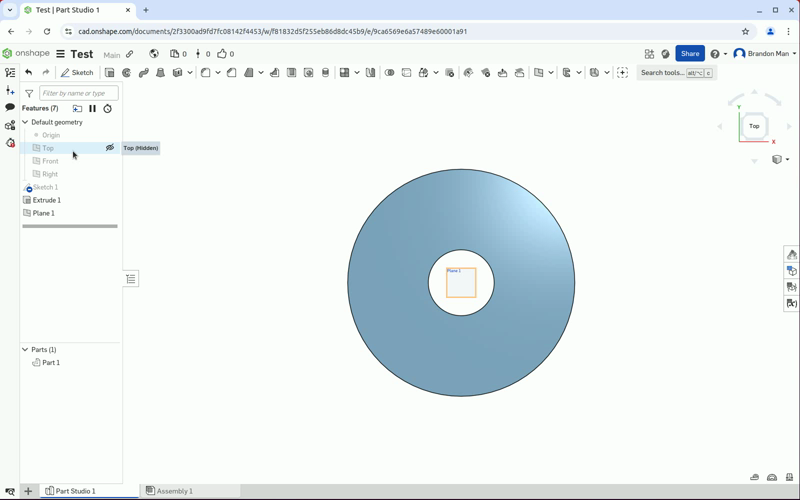
key(shift+s)
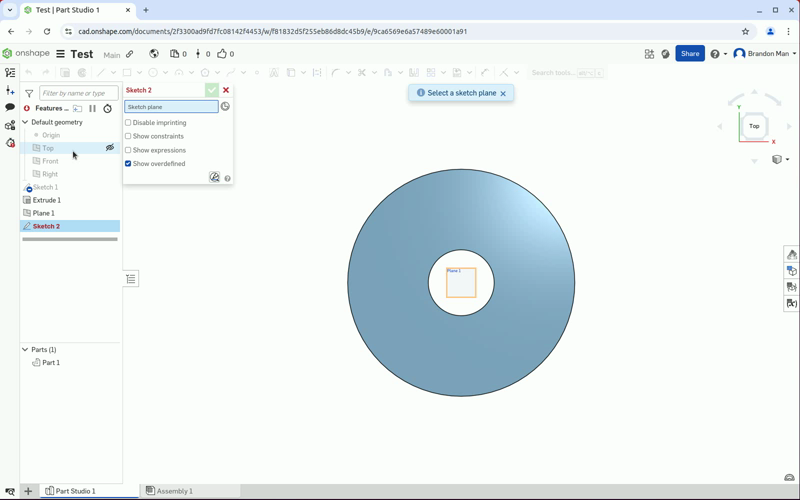
mouse_move(73, 215)
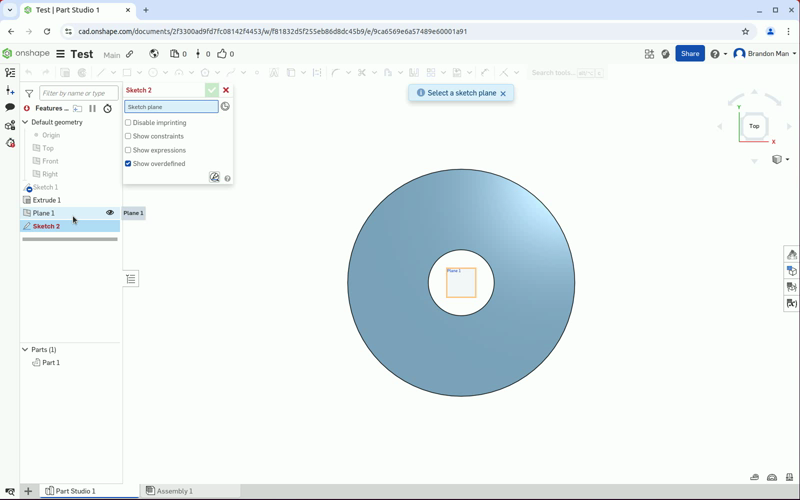
click(73, 215)
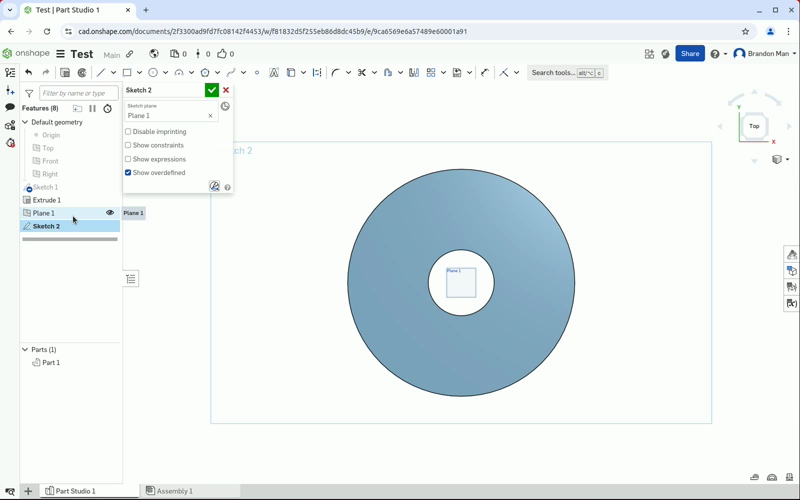
mouse_move(73, 352)
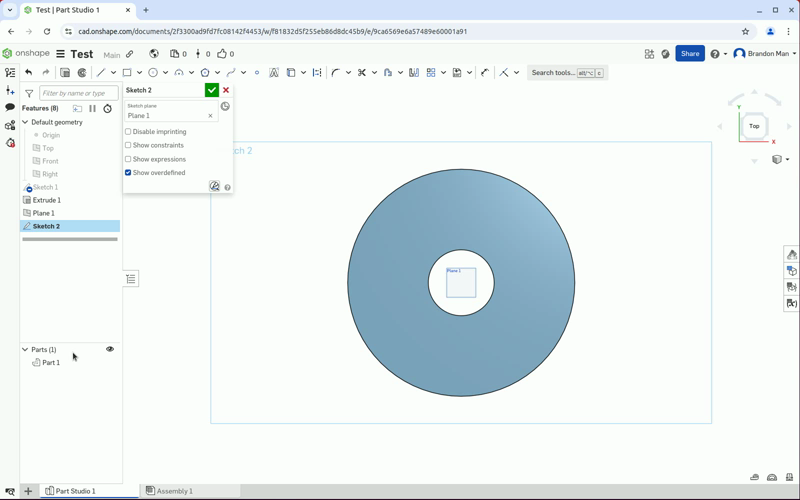
key(y)
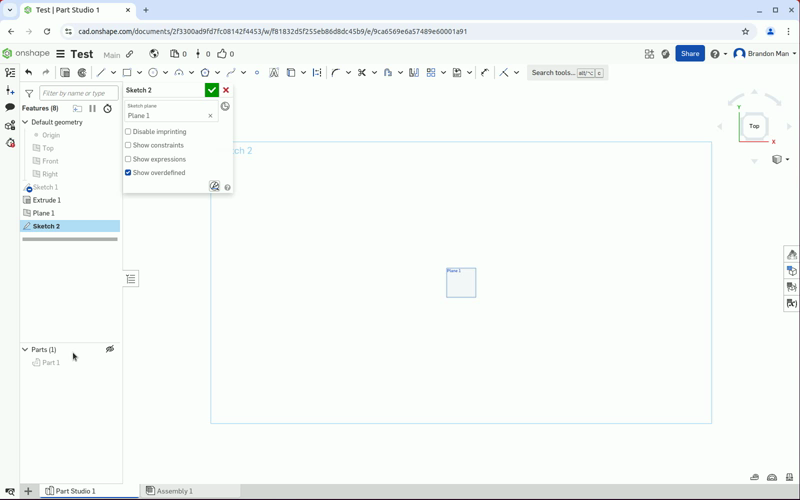
key(a)
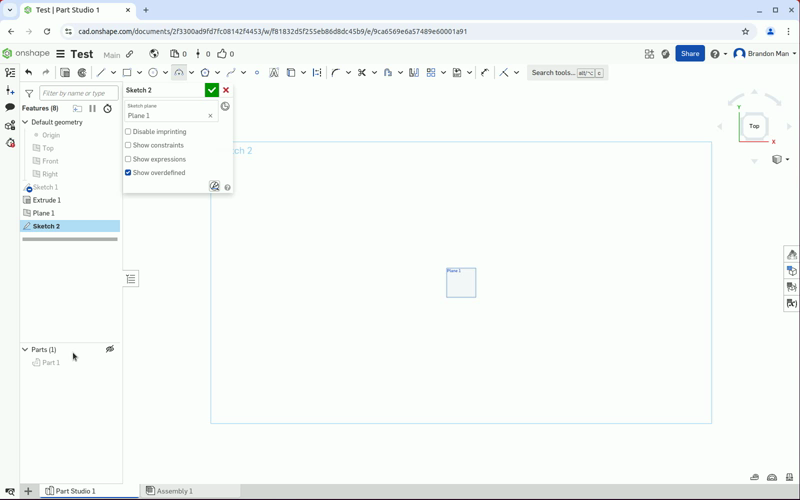
key_down(shift)
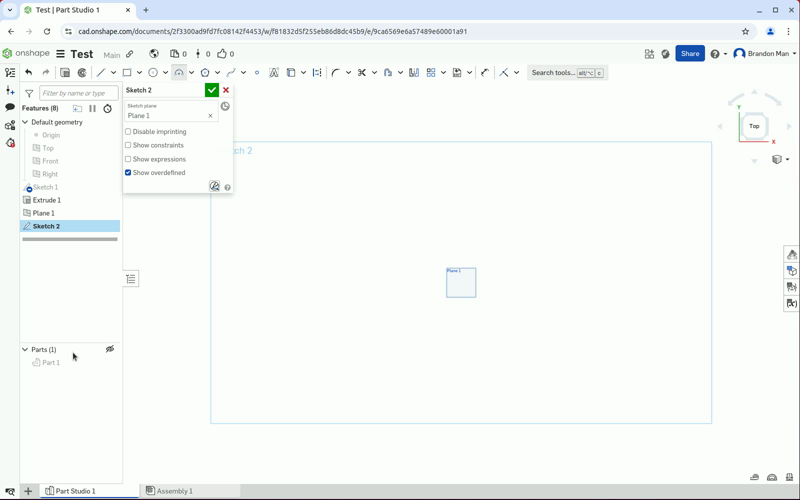
mouse_move(460, 395)
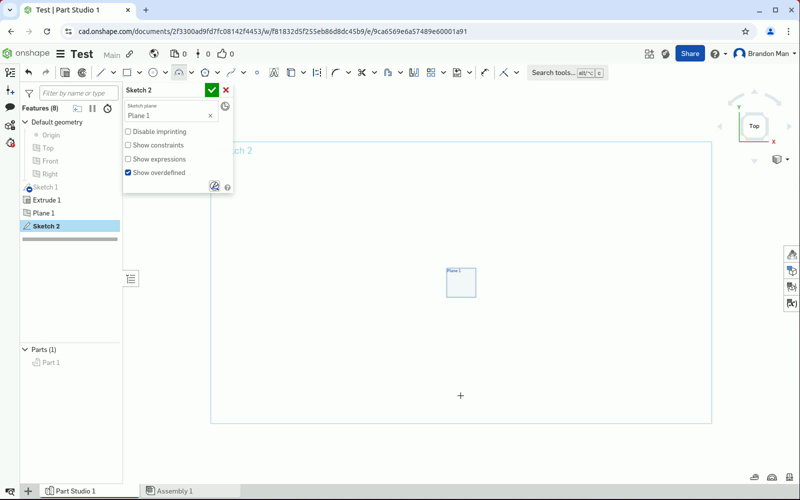
click(460, 395)
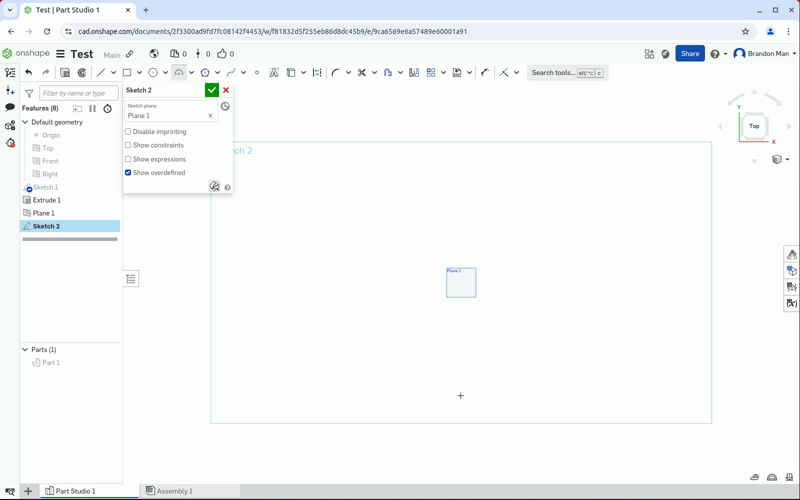
key_up(shift)
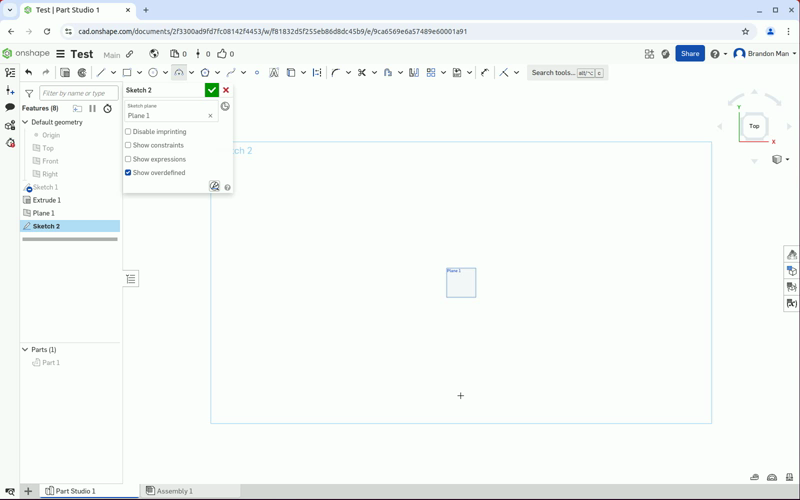
key_down(shift)
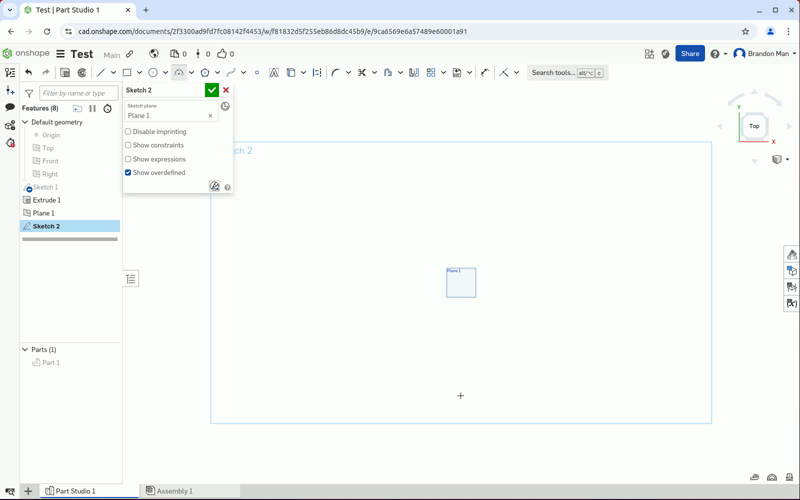
mouse_move(460, 171)
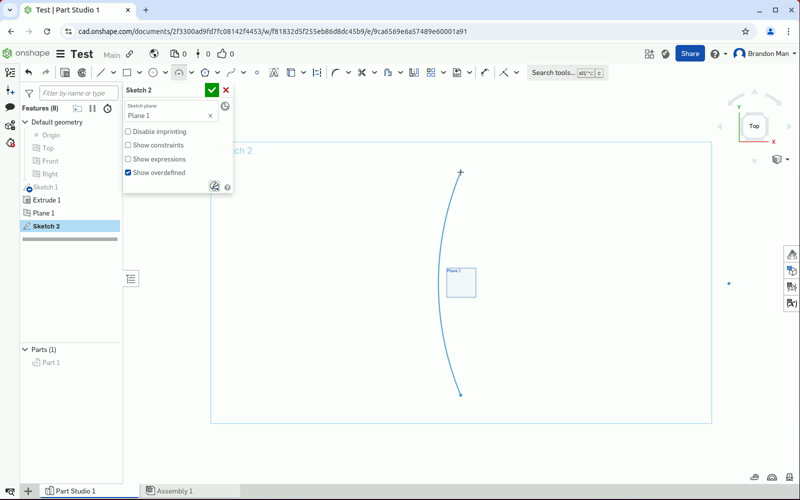
click(460, 171)
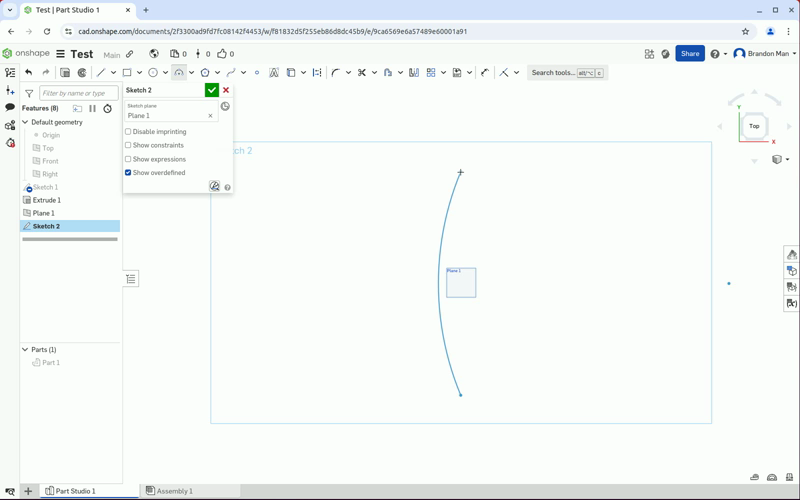
mouse_move(572, 283)
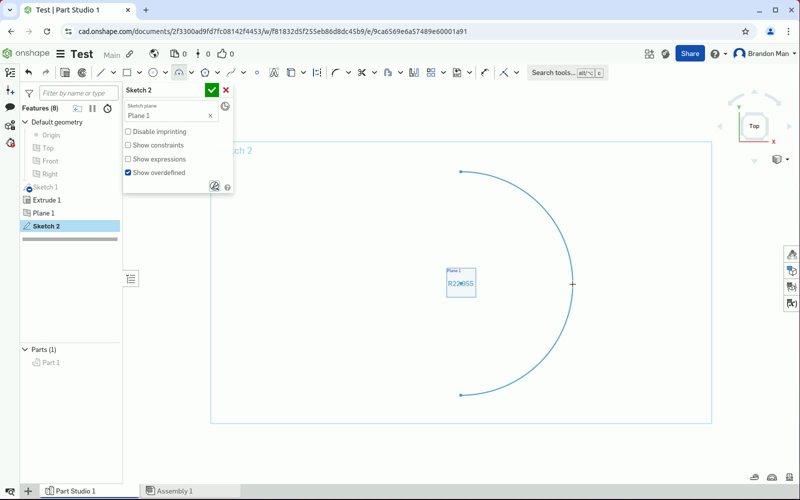
click(572, 283)
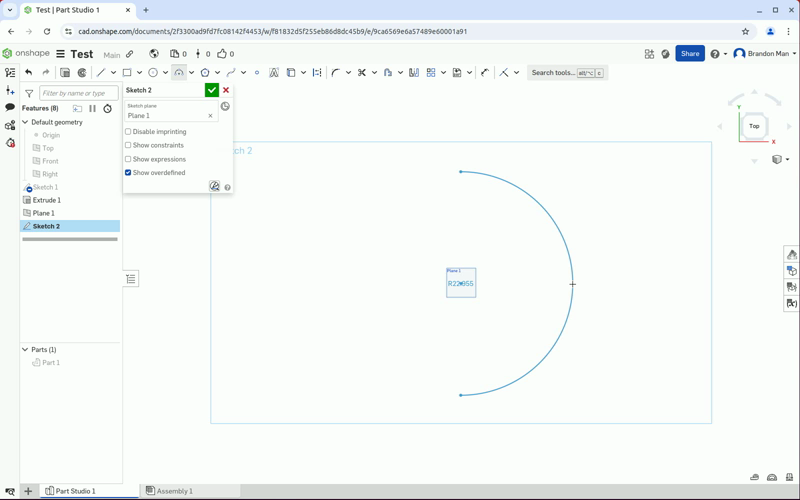
key_up(shift)
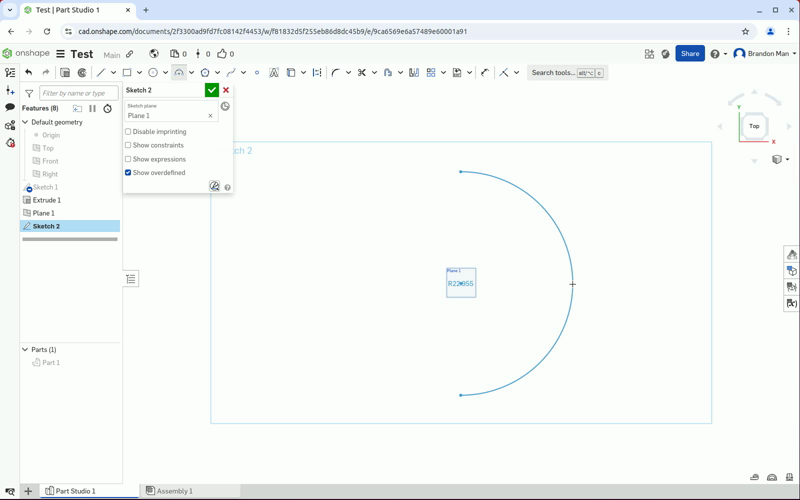
key(esc)
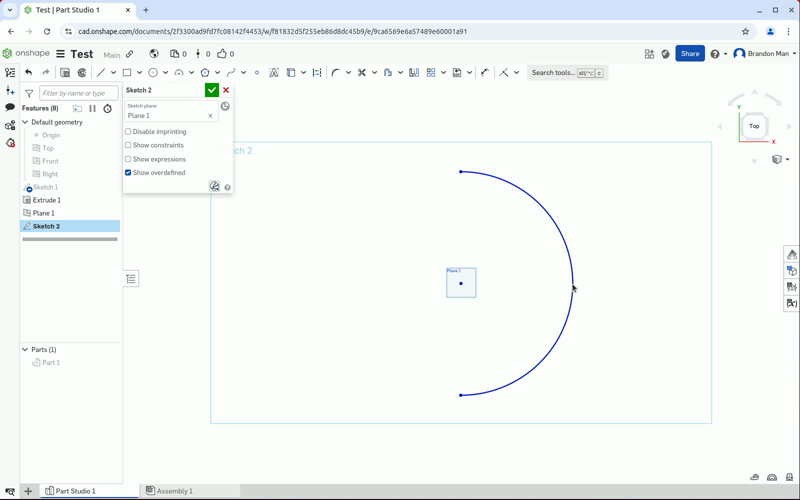
key(l)
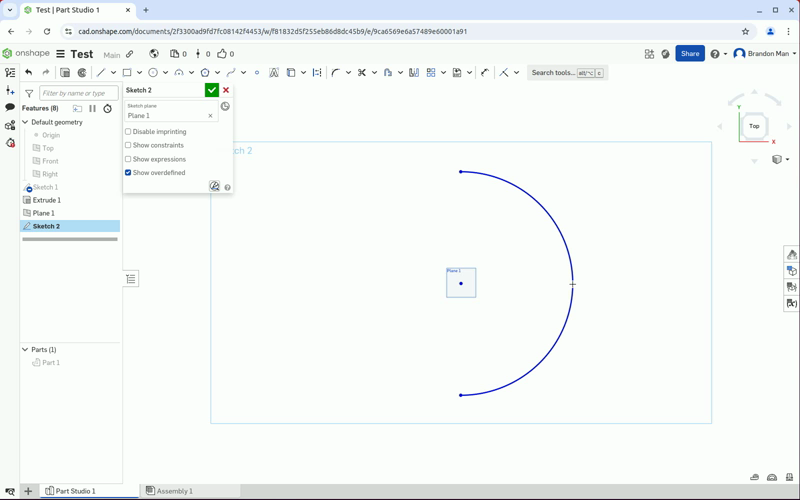
mouse_move(460, 171)
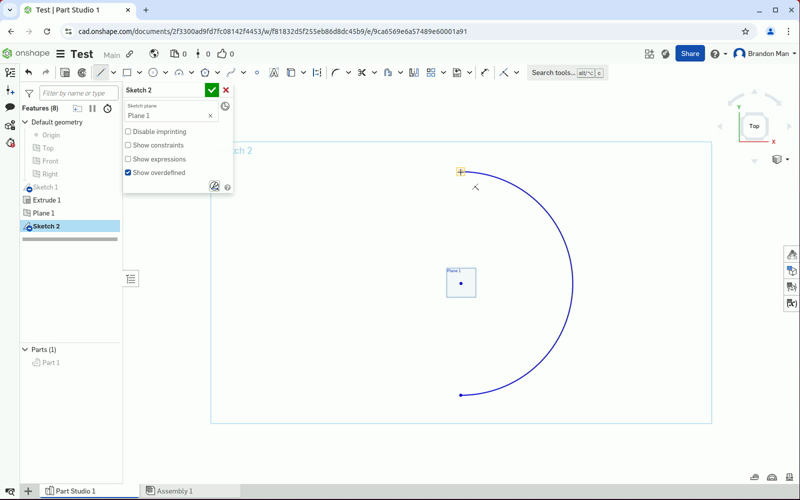
click(460, 171)
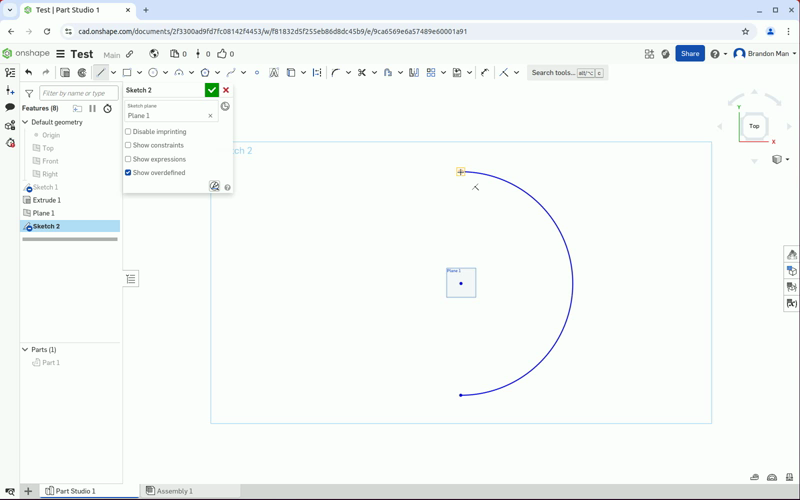
key_down(shift)
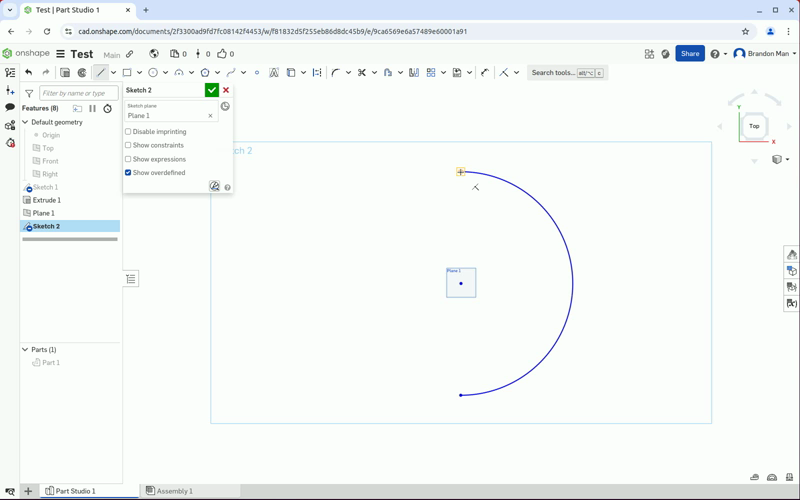
mouse_move(460, 251)
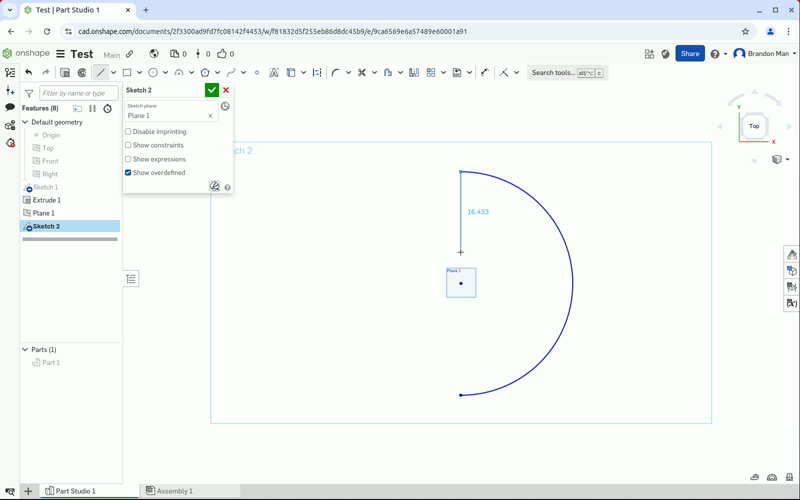
click(460, 251)
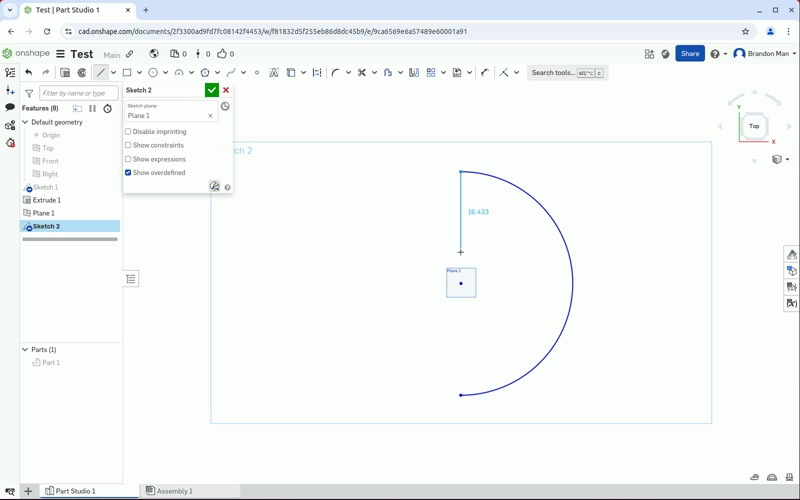
key_up(shift)
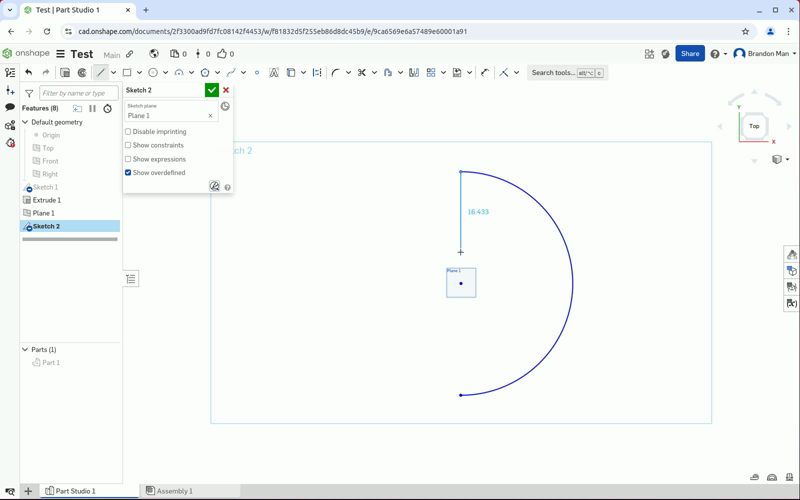
key(esc)
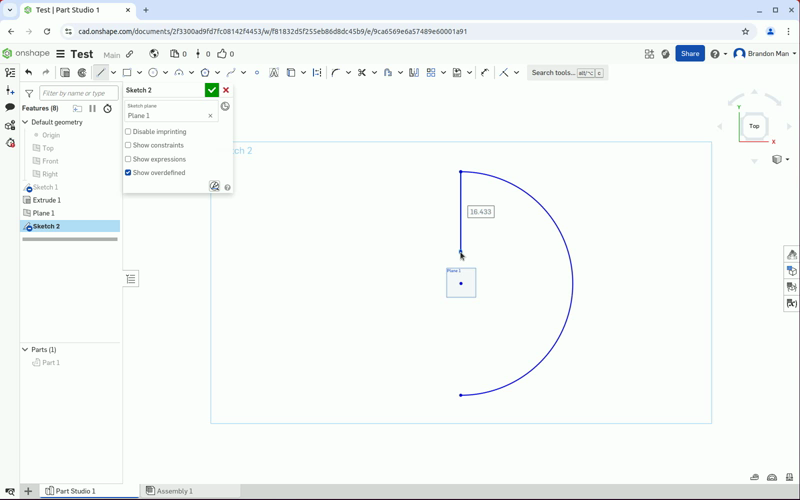
key(a)
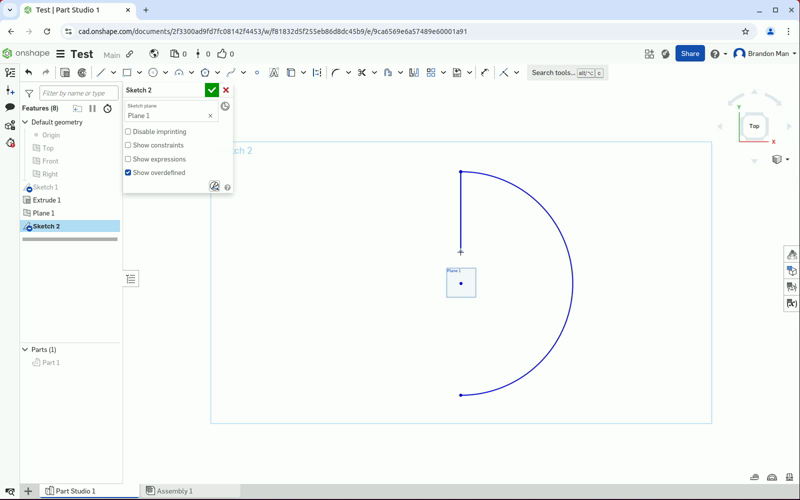
mouse_move(460, 251)
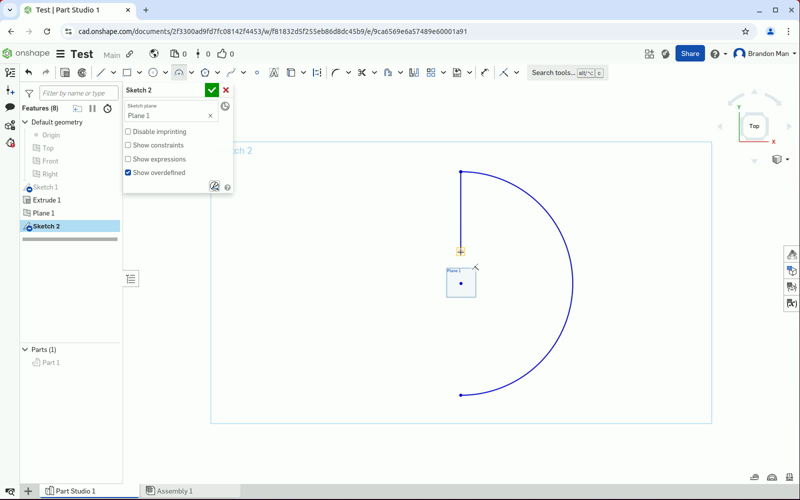
click(460, 251)
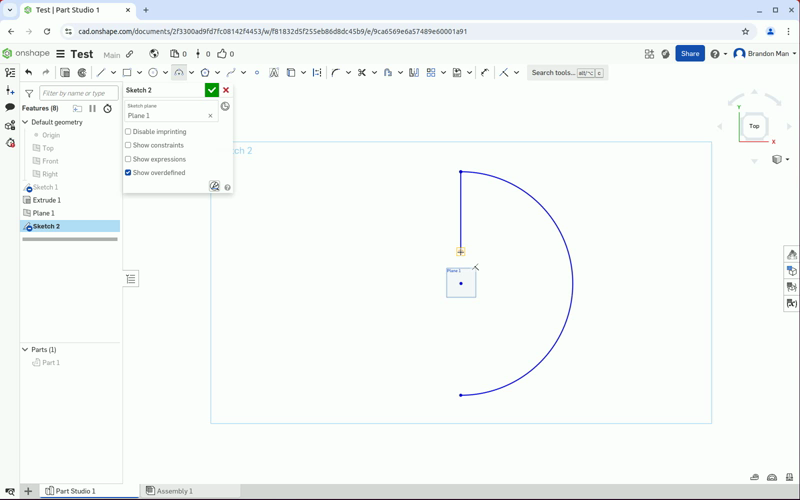
key_down(shift)
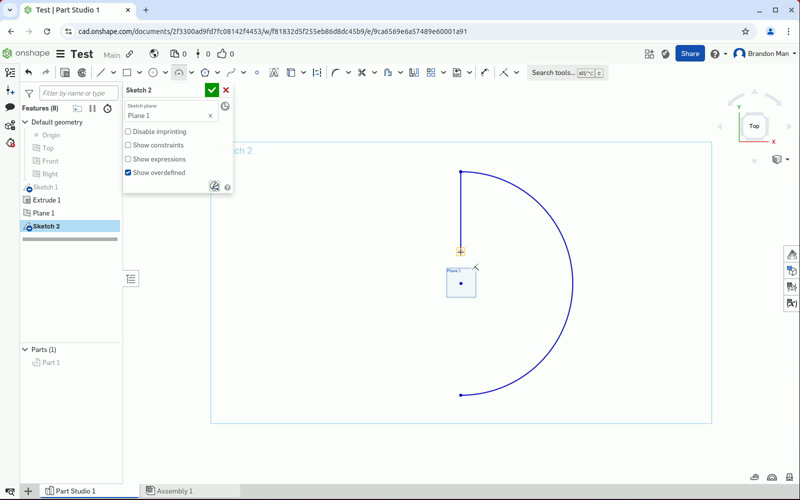
mouse_move(460, 315)
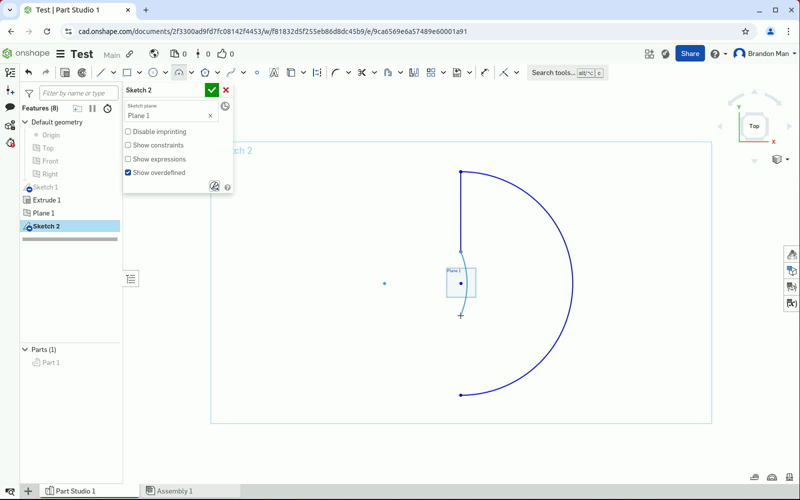
click(460, 315)
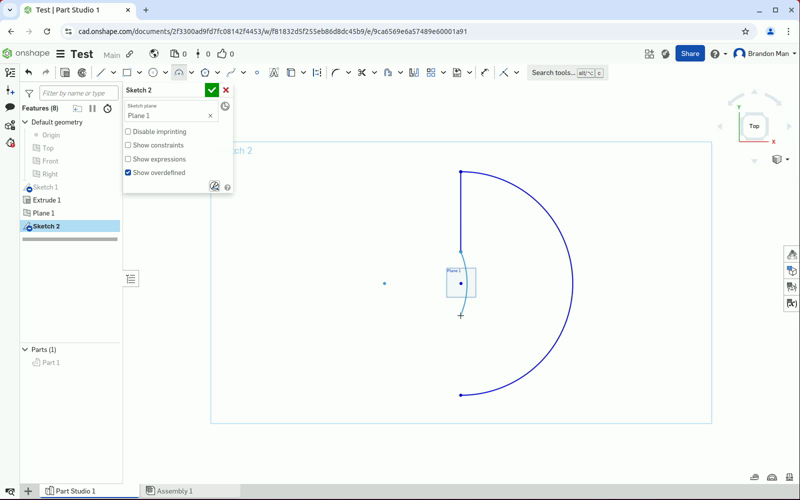
mouse_move(492, 283)
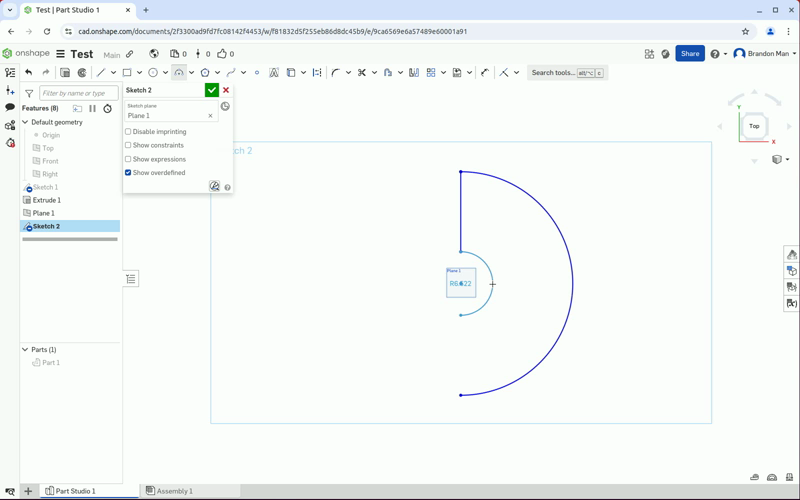
click(492, 283)
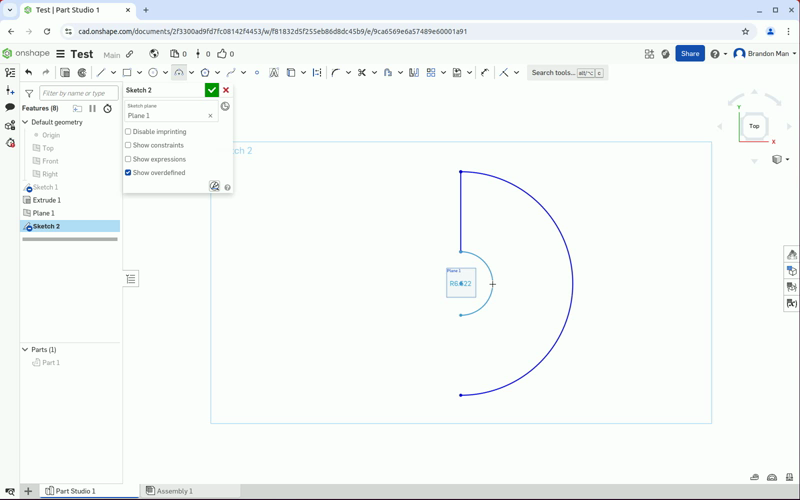
key_up(shift)
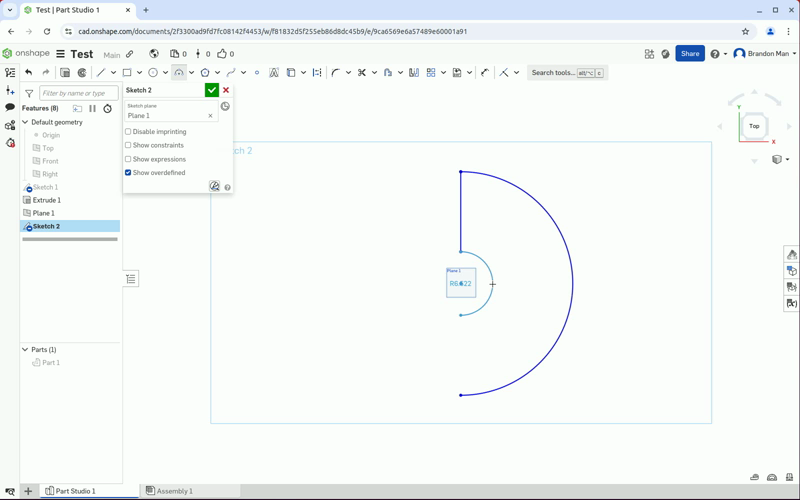
key(esc)
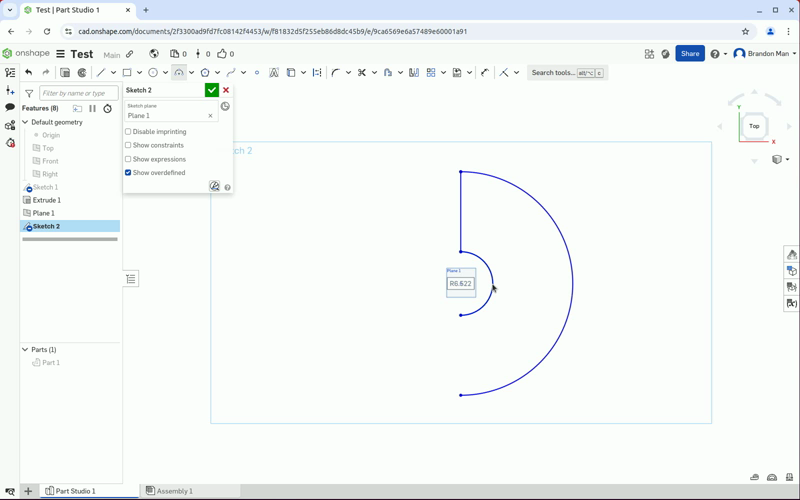
key(l)
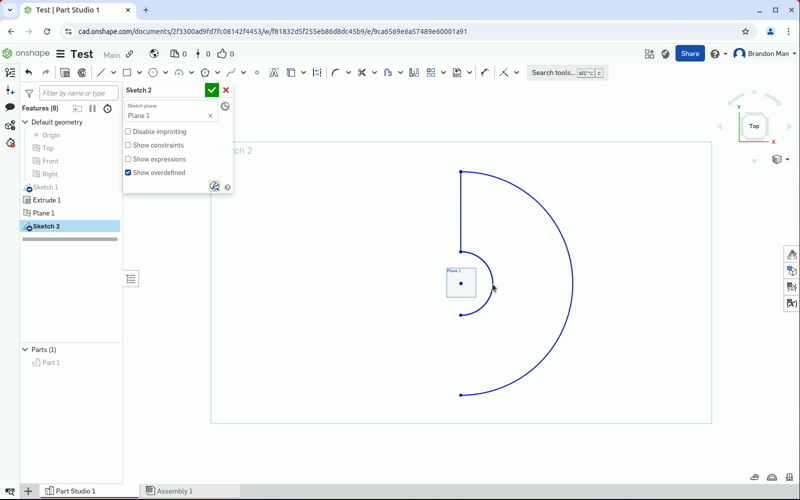
mouse_move(460, 315)
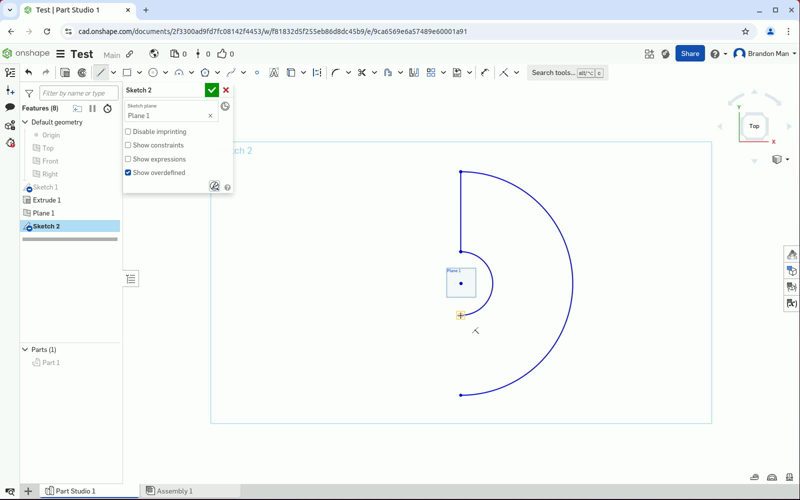
click(460, 315)
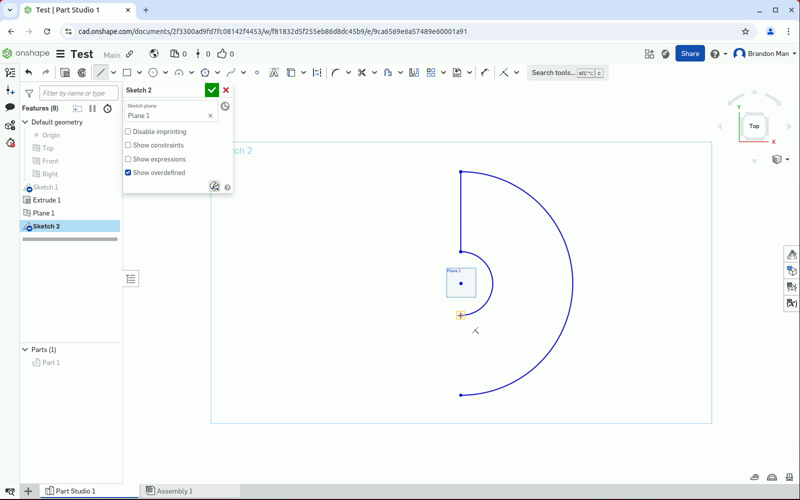
key_down(shift)
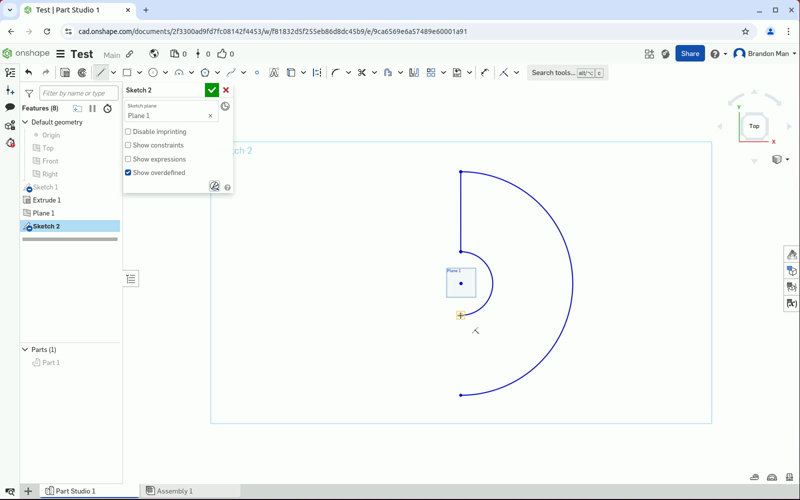
mouse_move(460, 395)
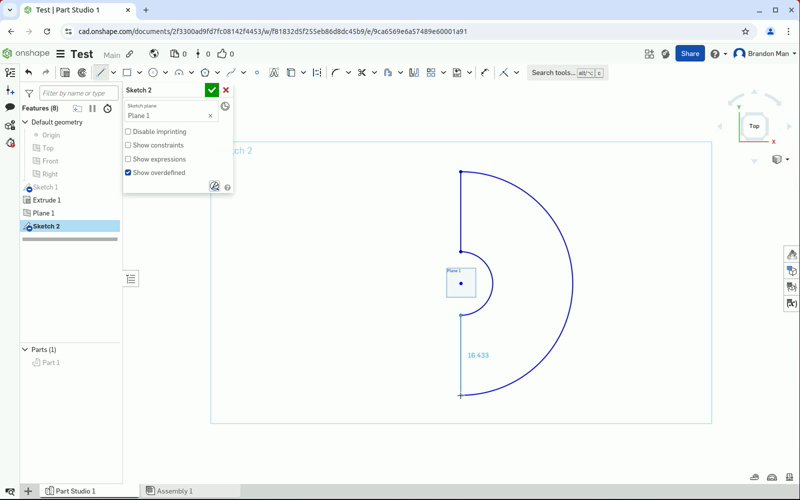
key_up(shift)
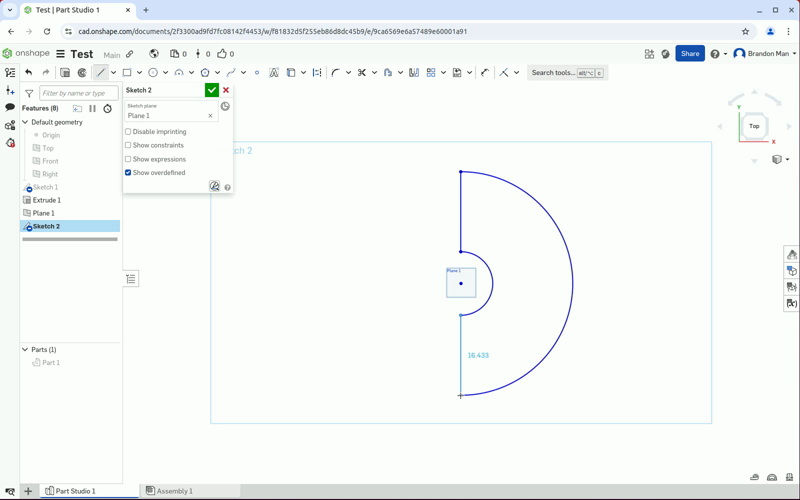
click(460, 395)
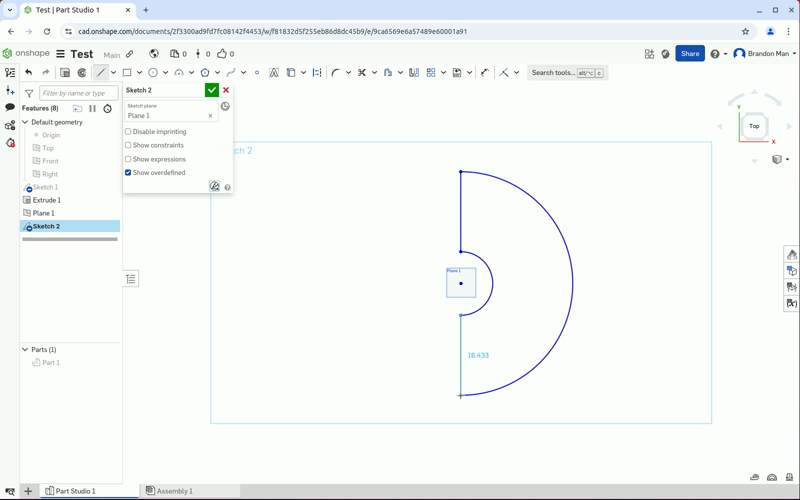
key(esc)
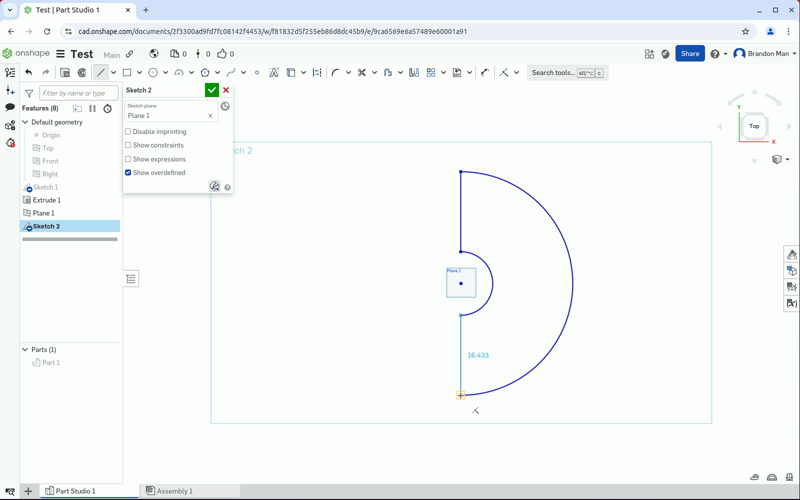
mouse_move(491, 224)
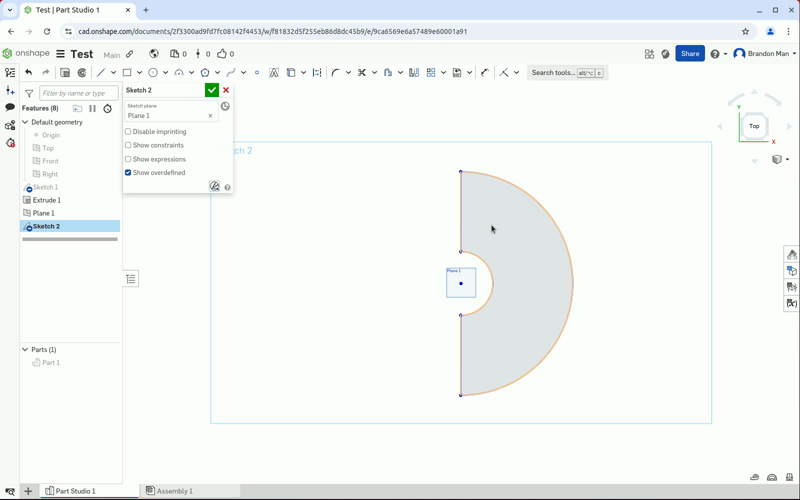
scroll(6)
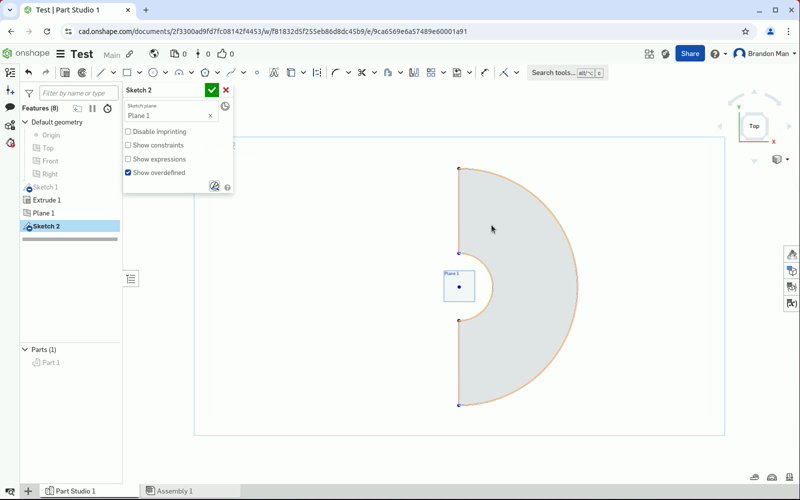
scroll(6)
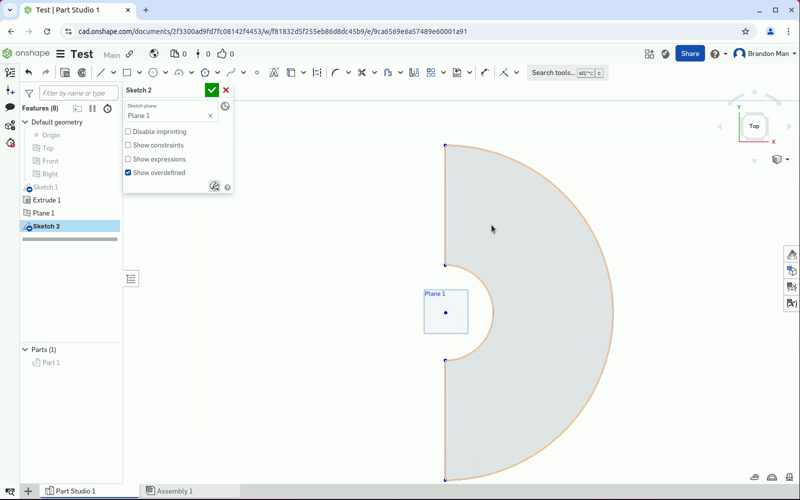
scroll(6)
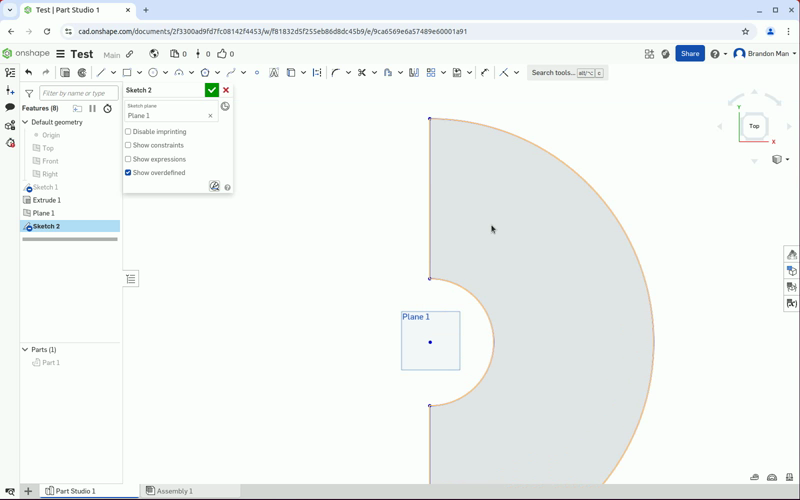
scroll(6)
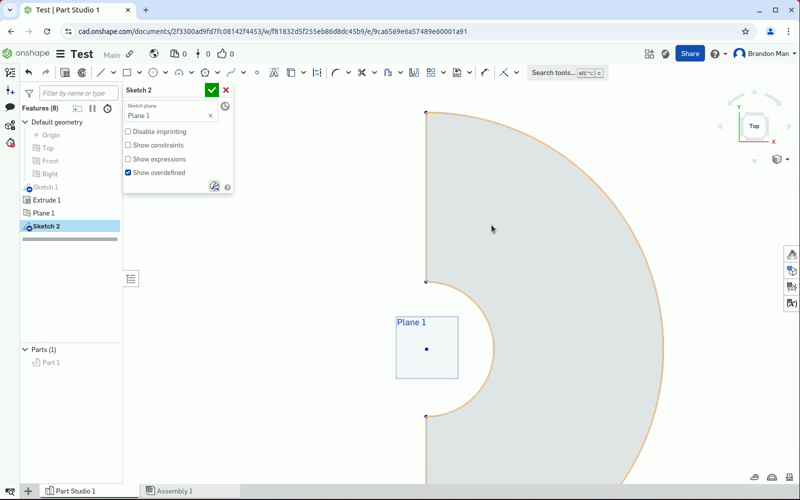
scroll(6)
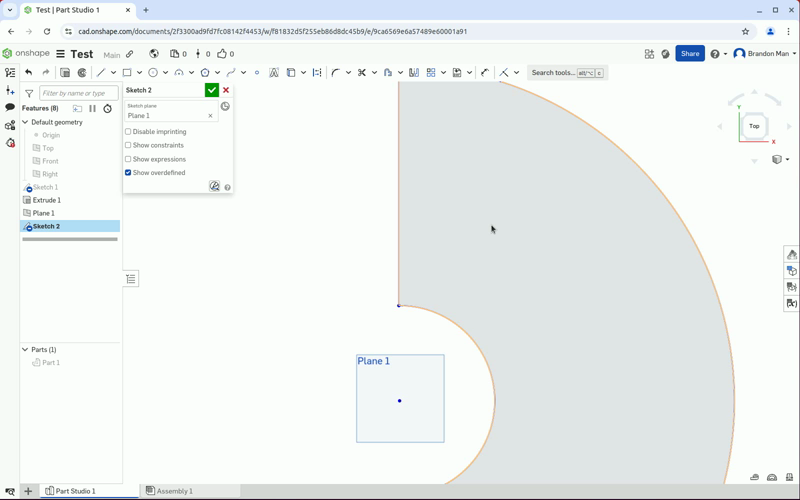
scroll(6)
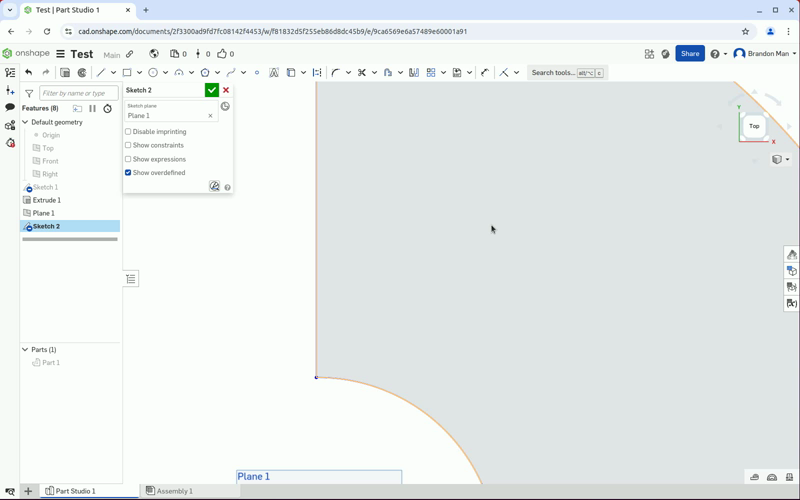
scroll(6)
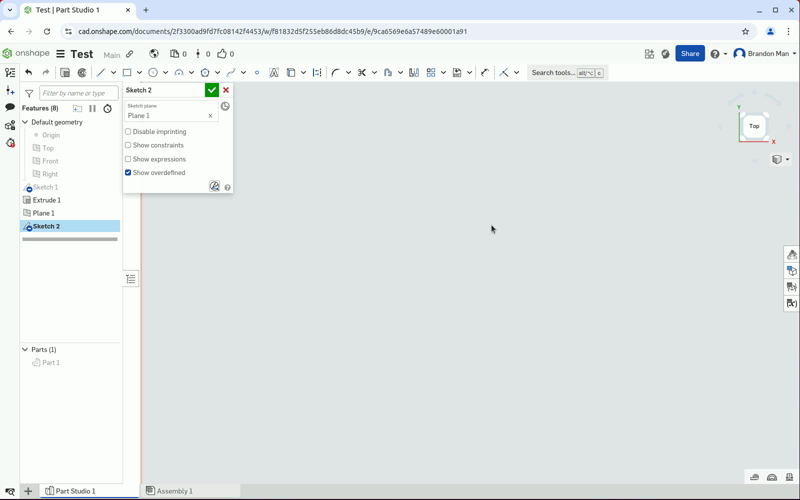
click(491, 224)
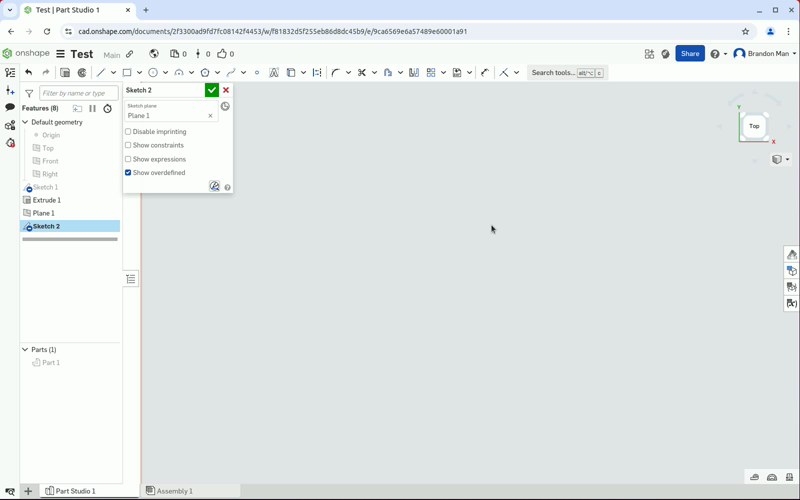
scroll(-6)
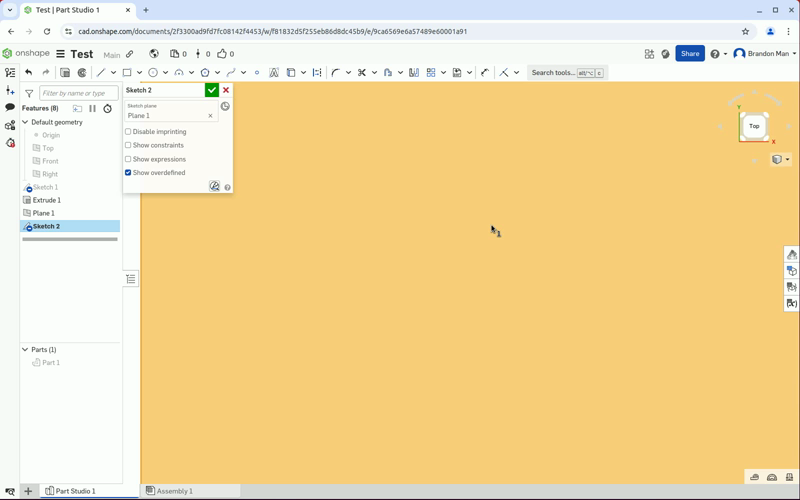
scroll(-6)
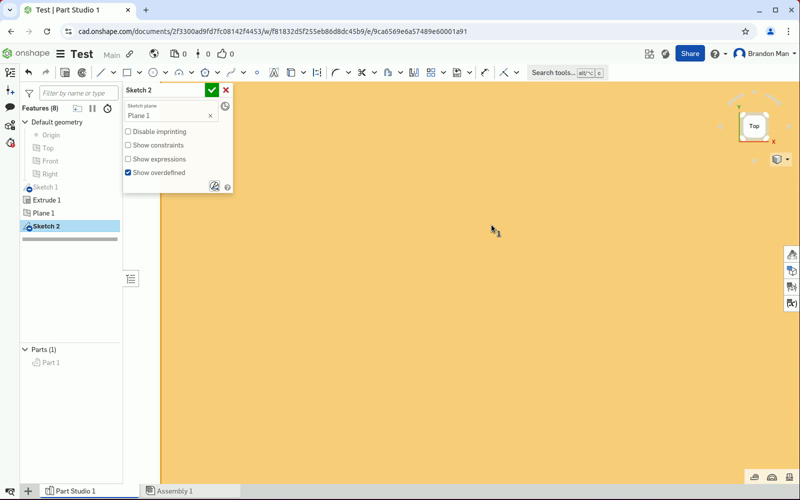
scroll(-6)
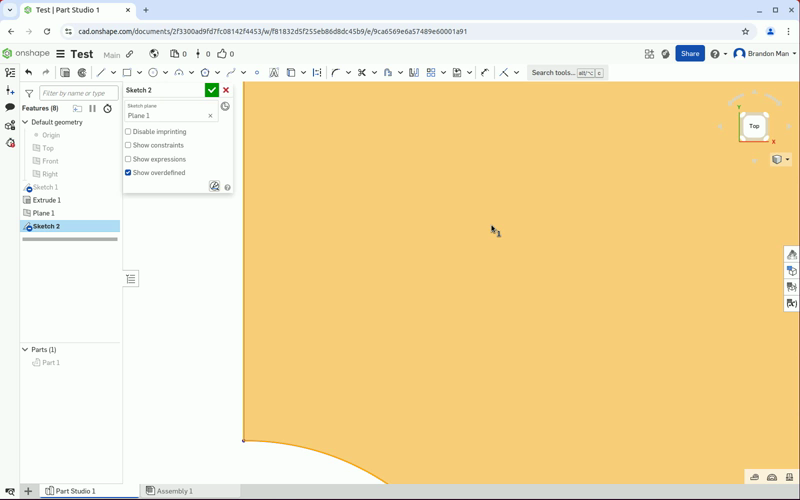
scroll(-6)
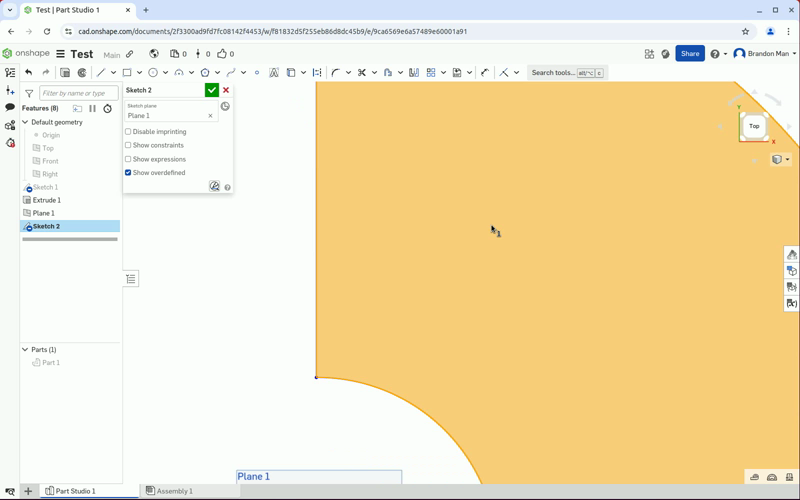
scroll(-6)
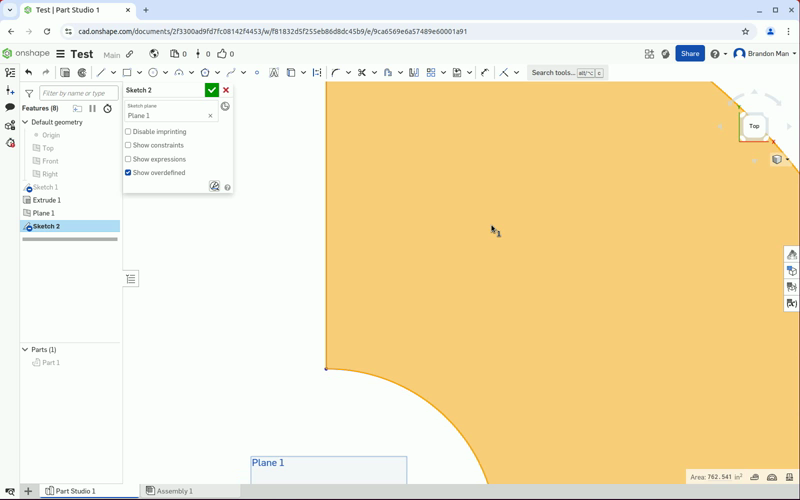
scroll(-6)
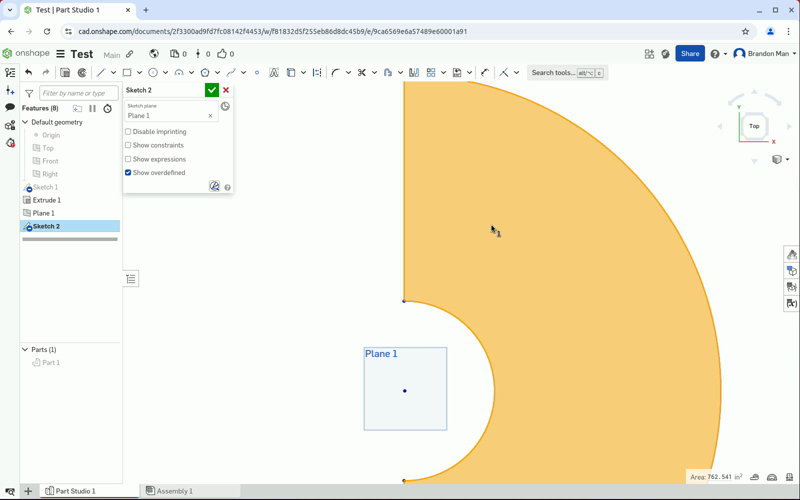
scroll(-6)
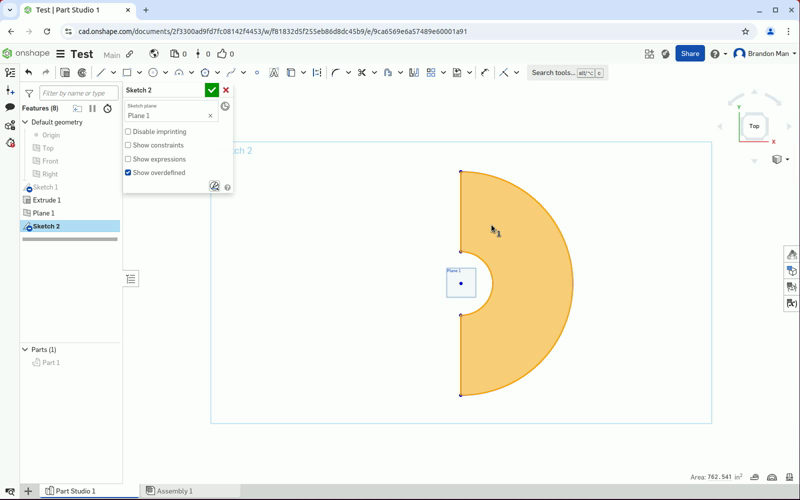
mouse_move(73, 352)
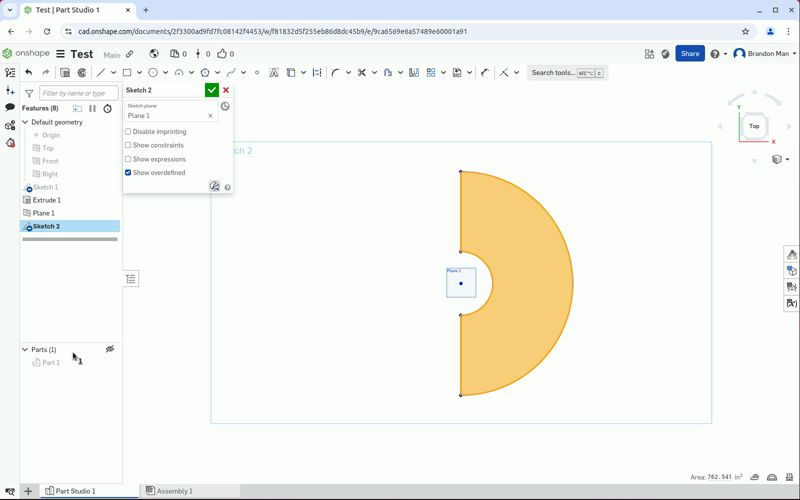
key(shift+y)
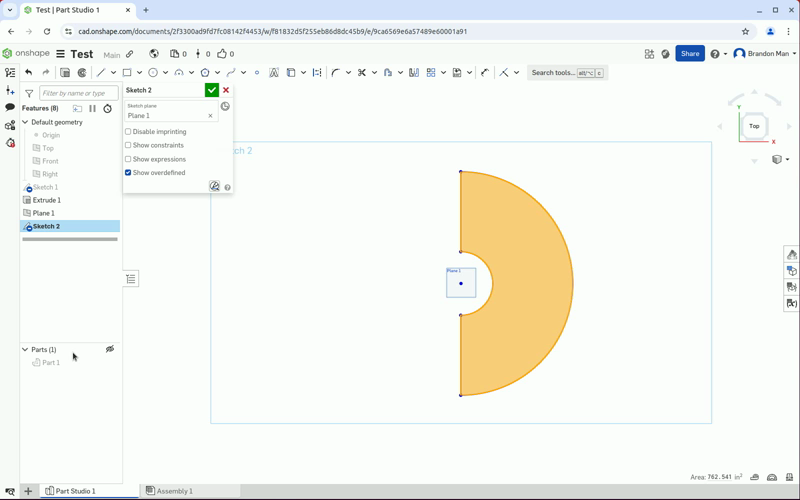
key(shift+e)
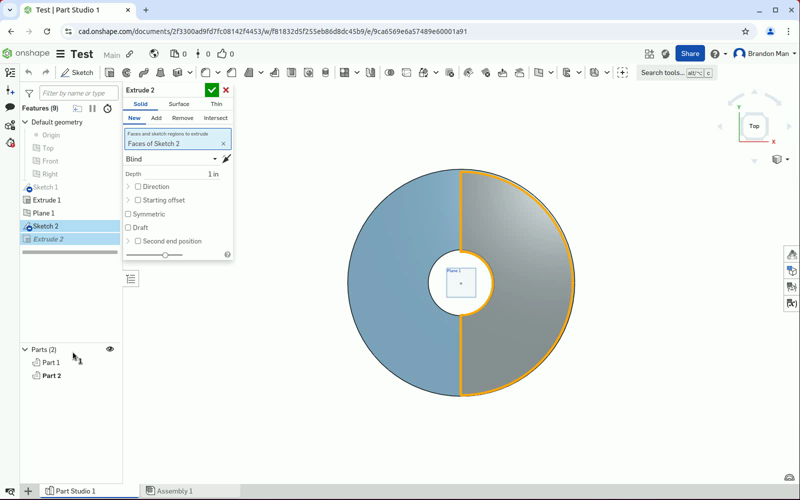
mouse_move(143, 106)
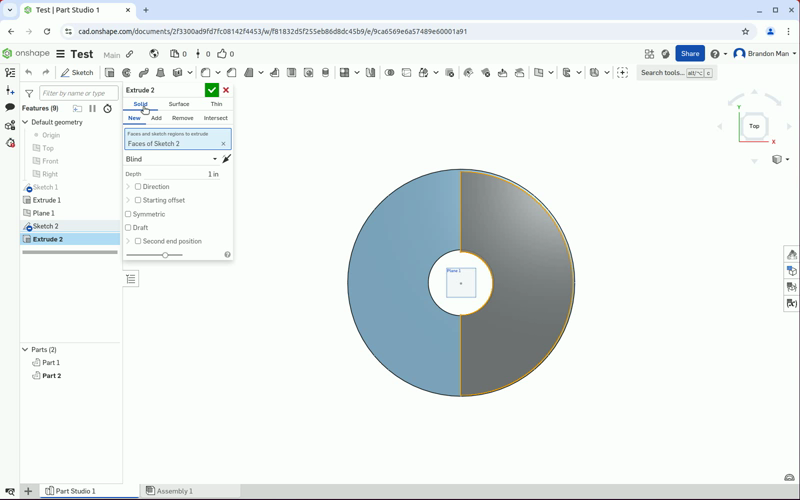
click(143, 106)
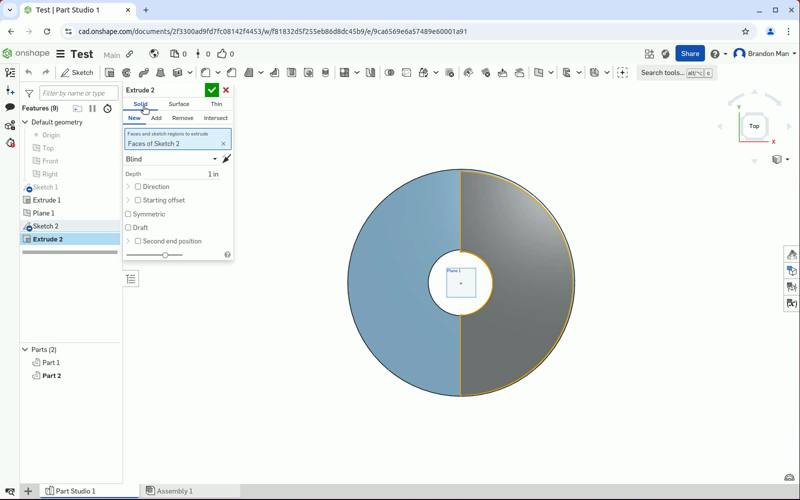
mouse_move(186, 120)
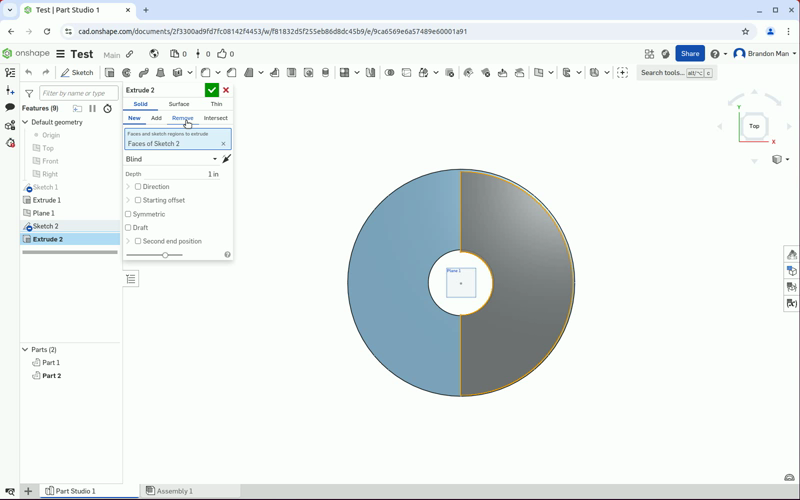
click(186, 120)
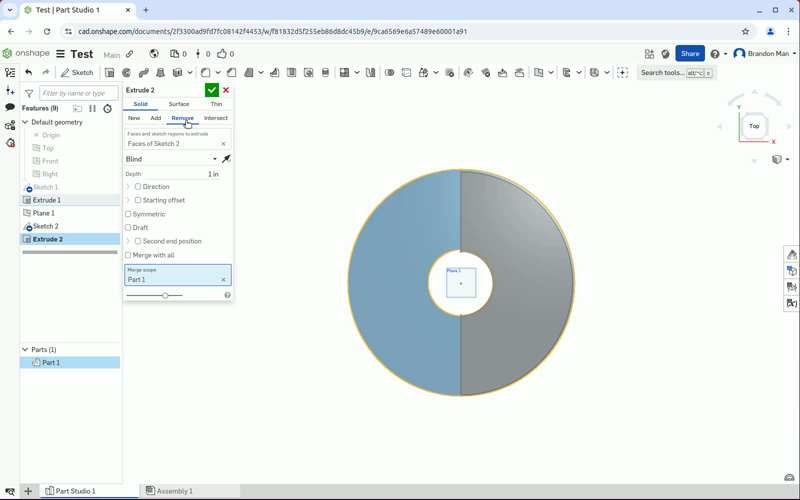
key(tab, 4)
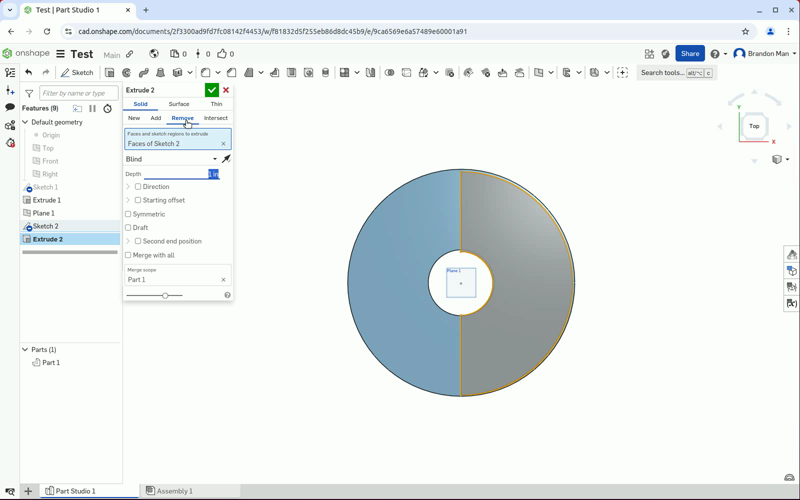
text(1.444)
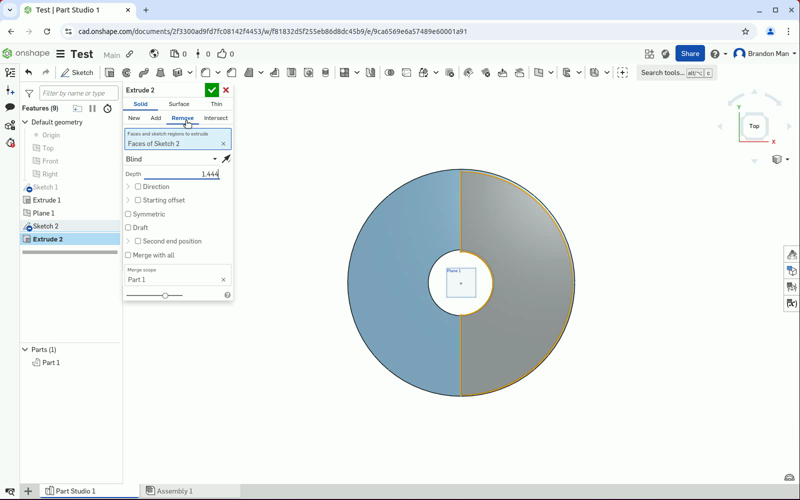
key(tab, 6)
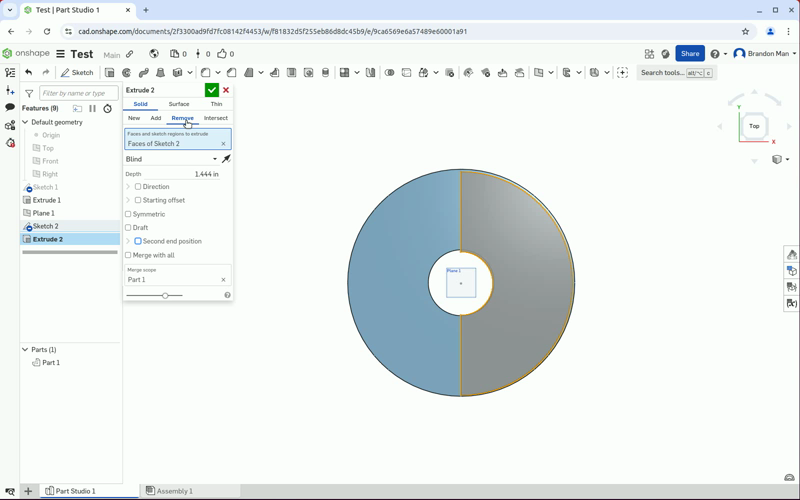
key(space)
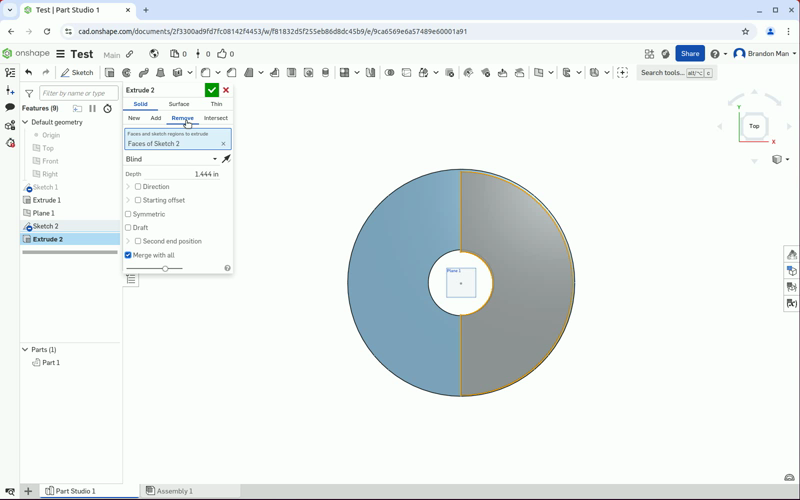
key(enter)
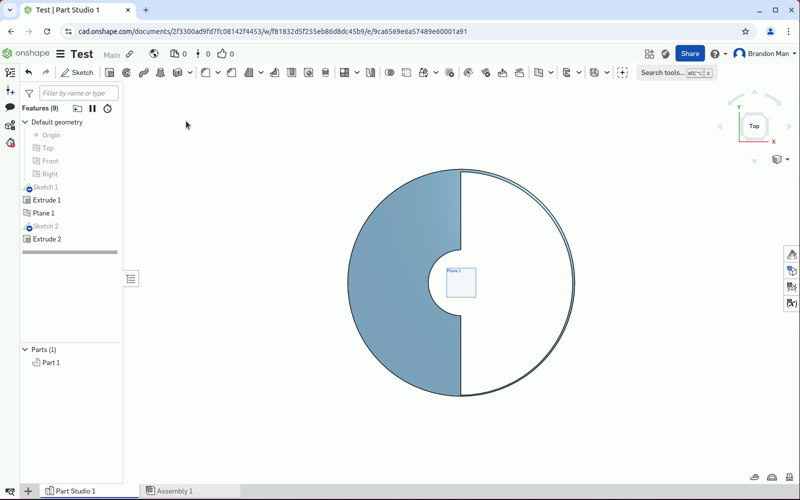
key(shift+h)
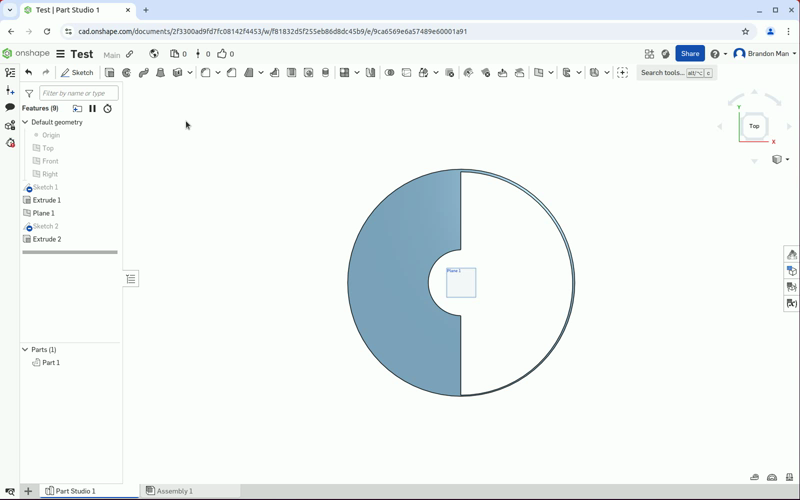
key(shift+h)
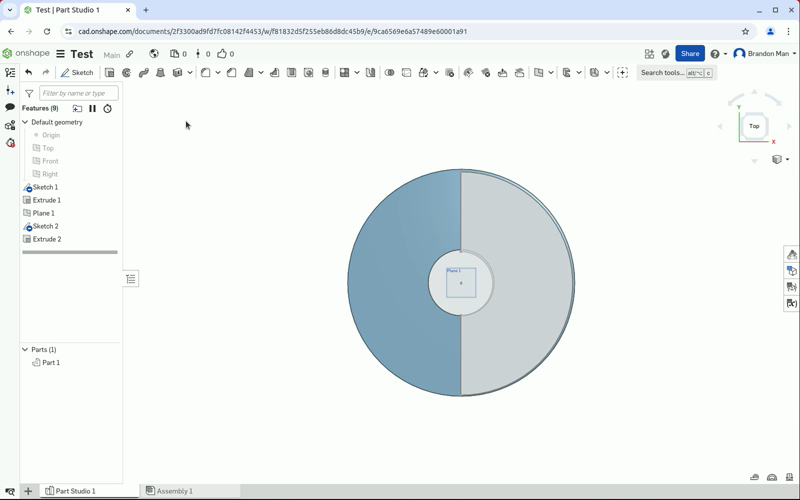
key(shift+7)
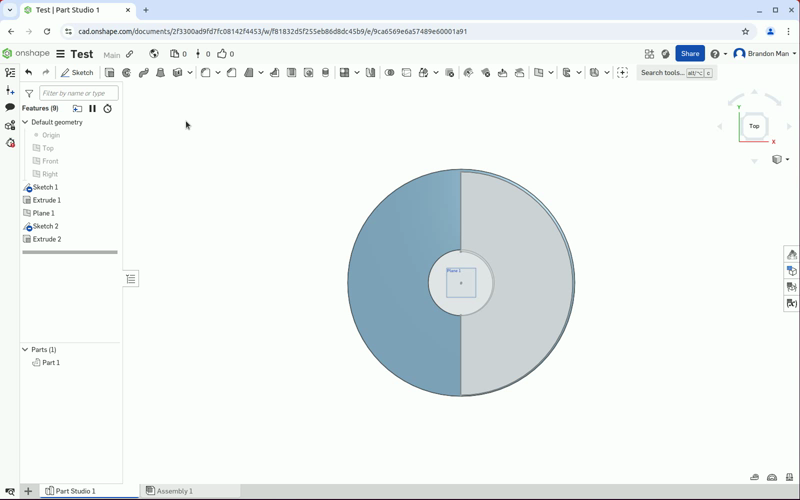
key(up, 3)
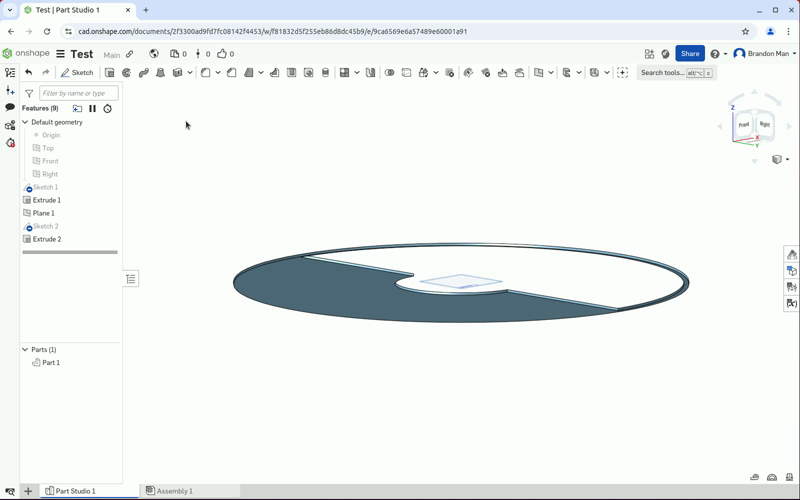
key(left, 3)
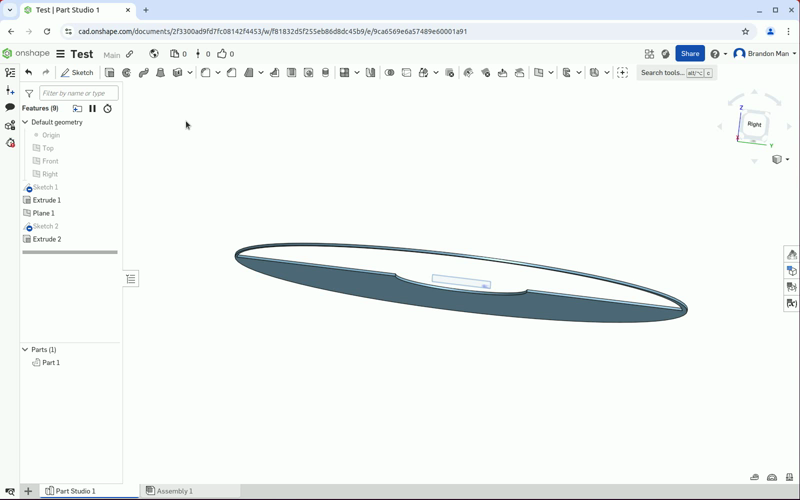
key(right, 3)
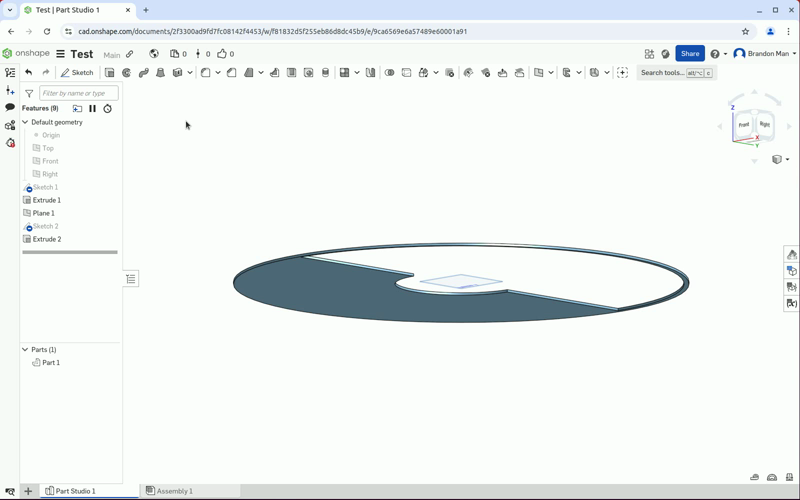
key(down, 3)
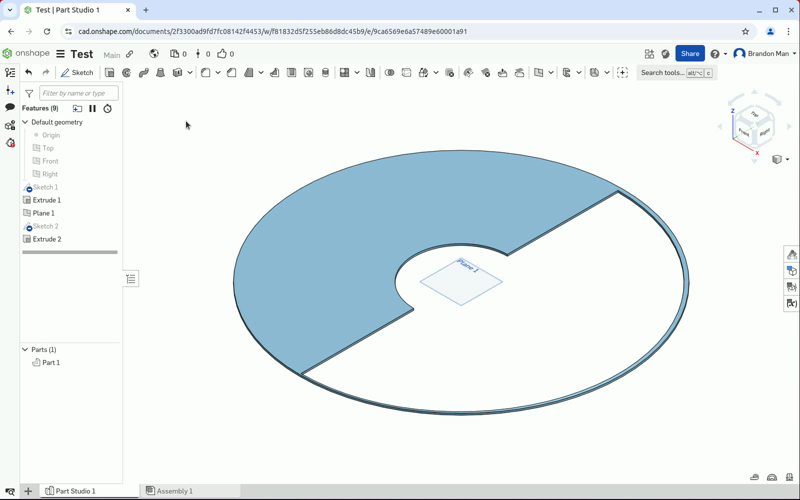
mouse_move(73, 189)
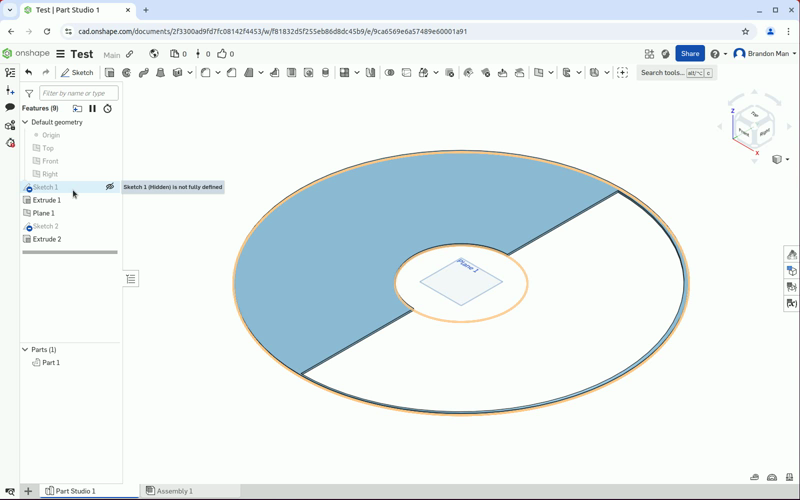
click(73, 189)